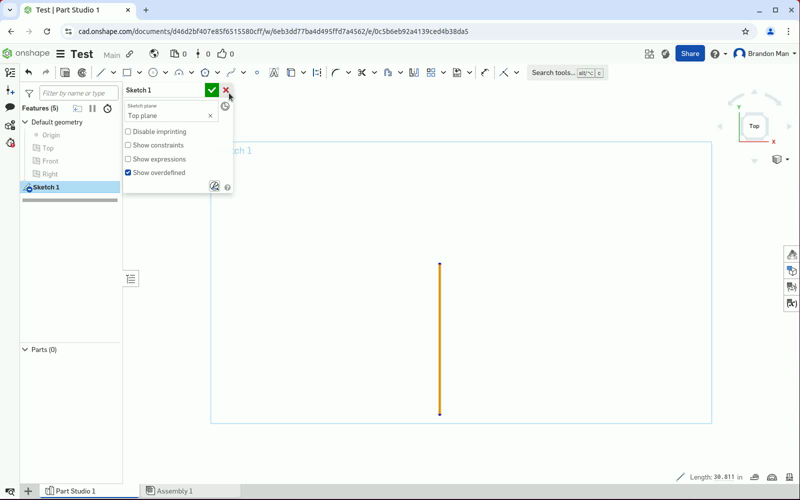
key(shift+h)
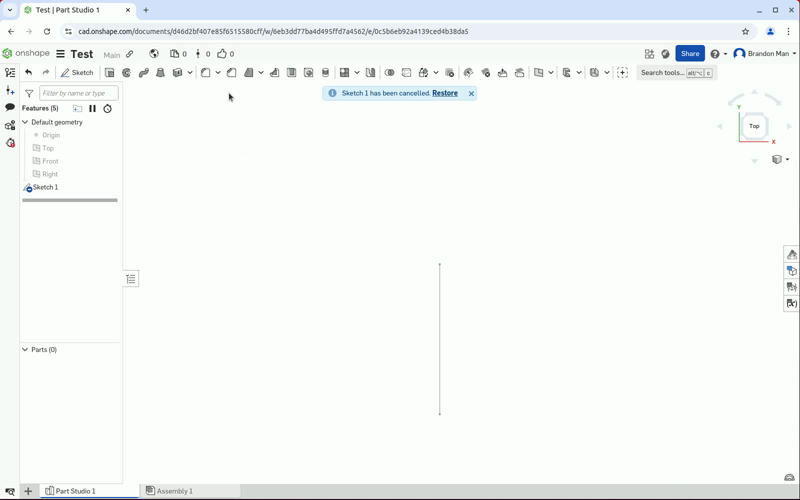
key(shift+s)
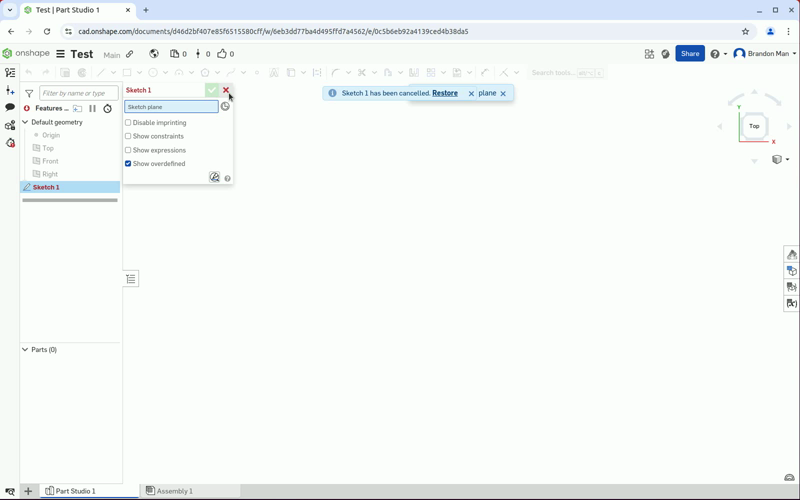
mouse_move(73, 150)
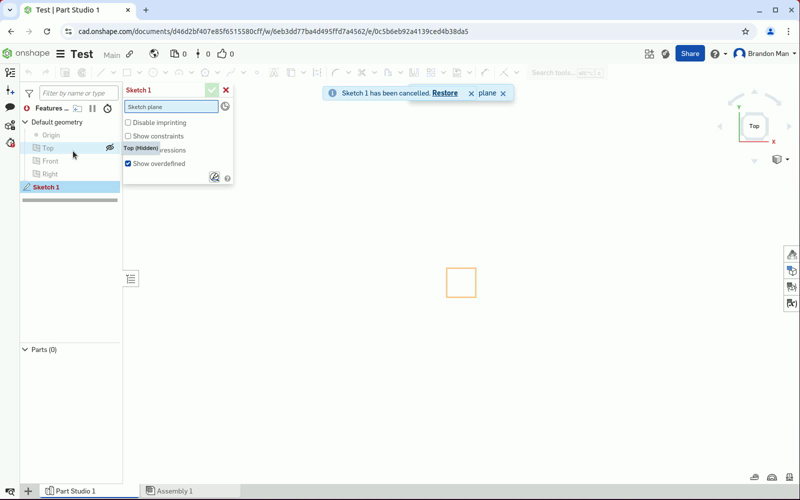
click(73, 150)
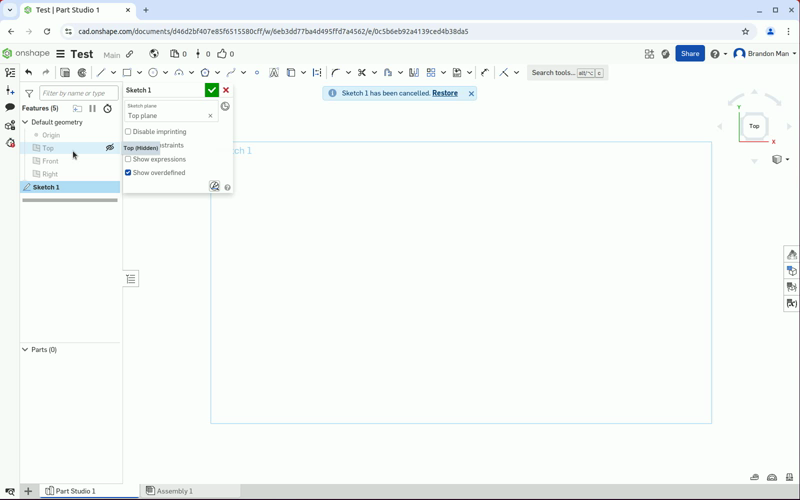
mouse_move(73, 352)
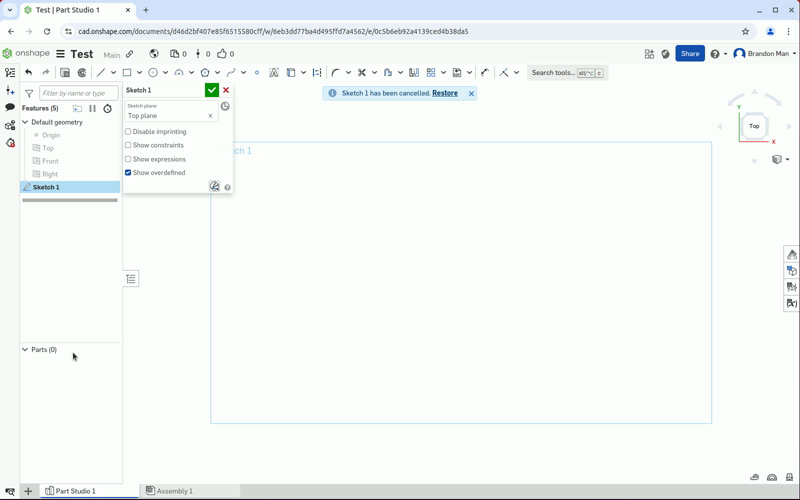
key(y)
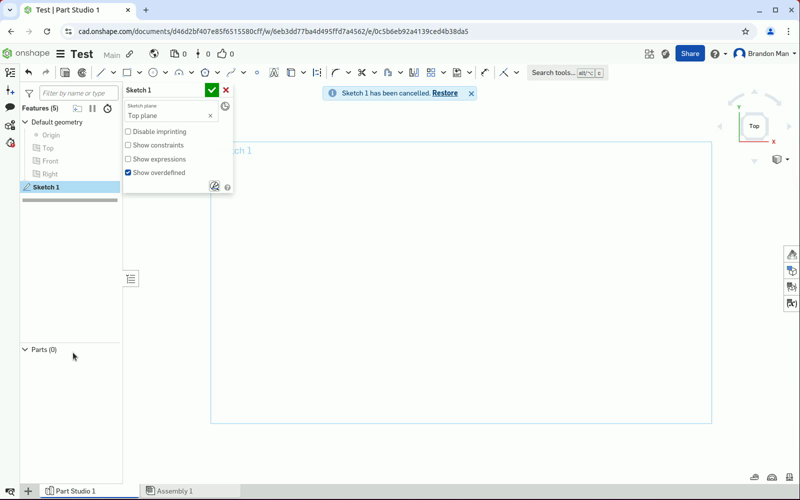
key(l)
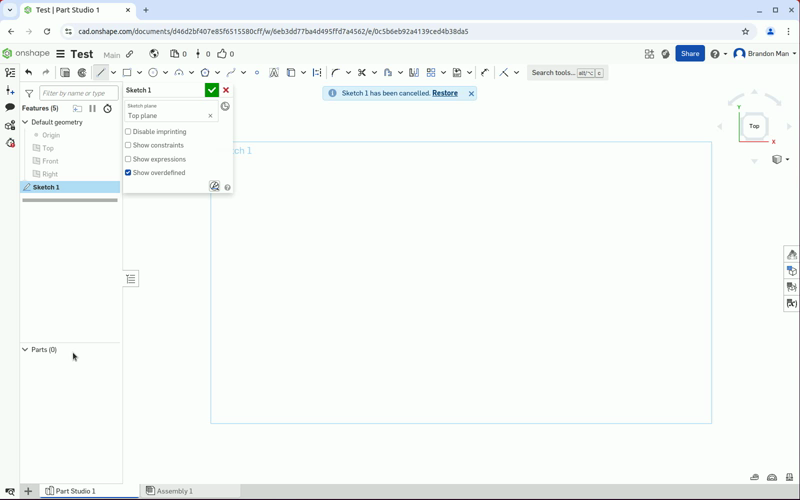
key_down(shift)
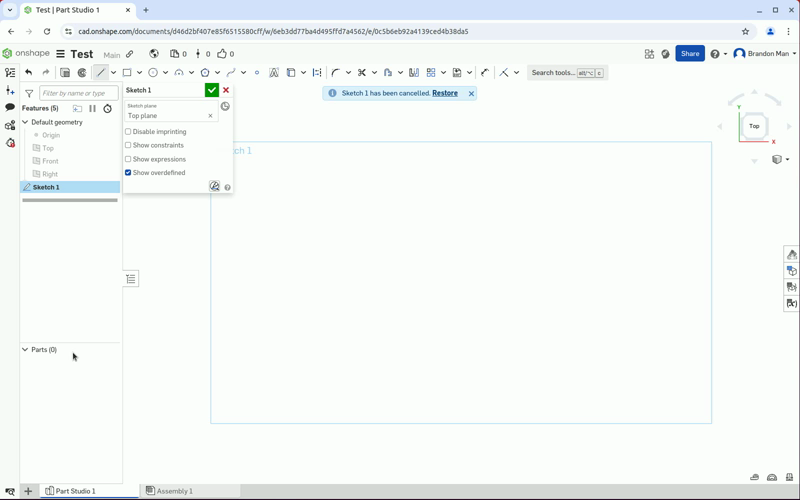
mouse_move(460, 282)
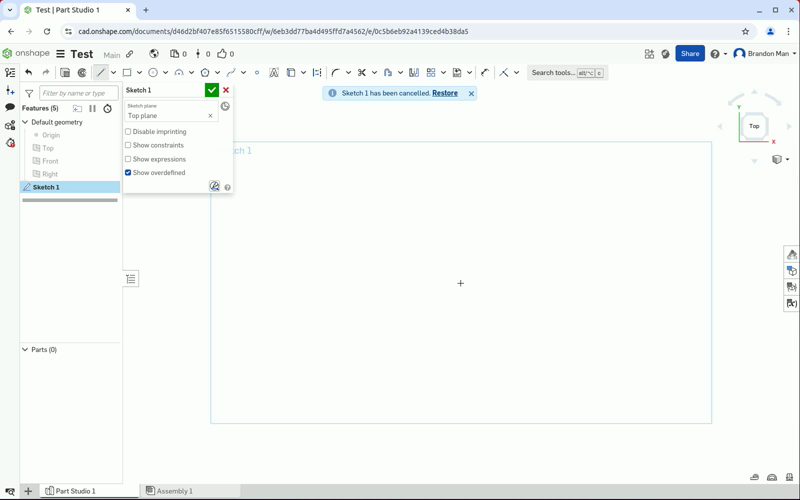
click(460, 282)
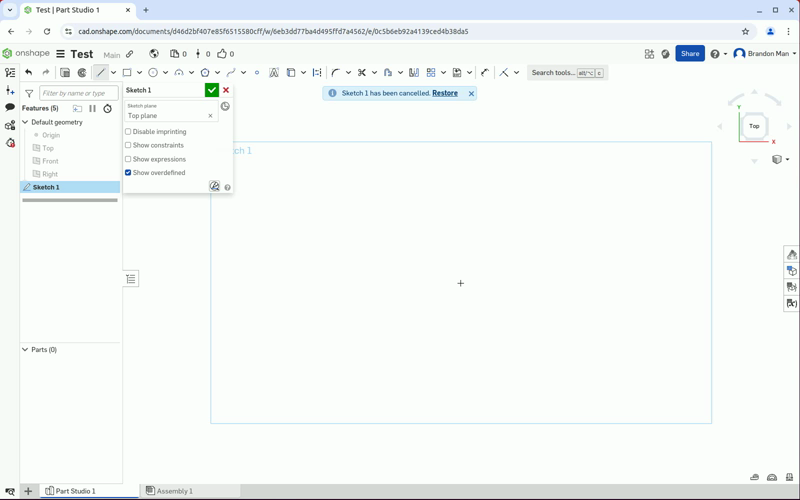
key_up(shift)
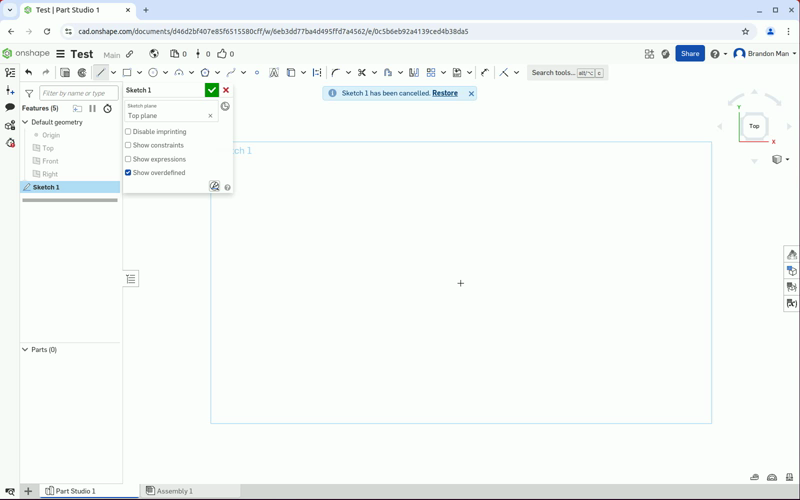
key_down(shift)
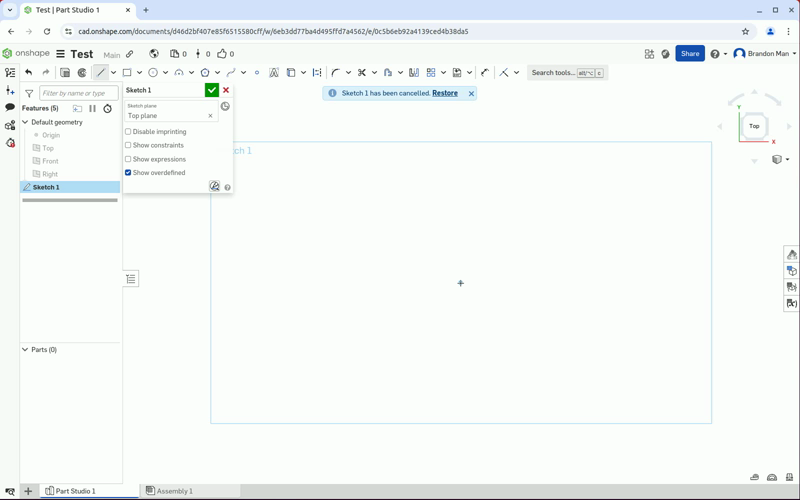
mouse_move(534, 282)
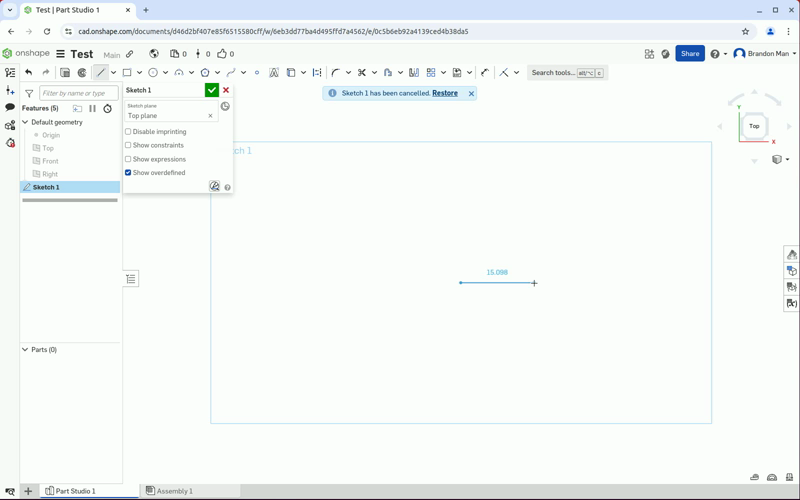
click(534, 282)
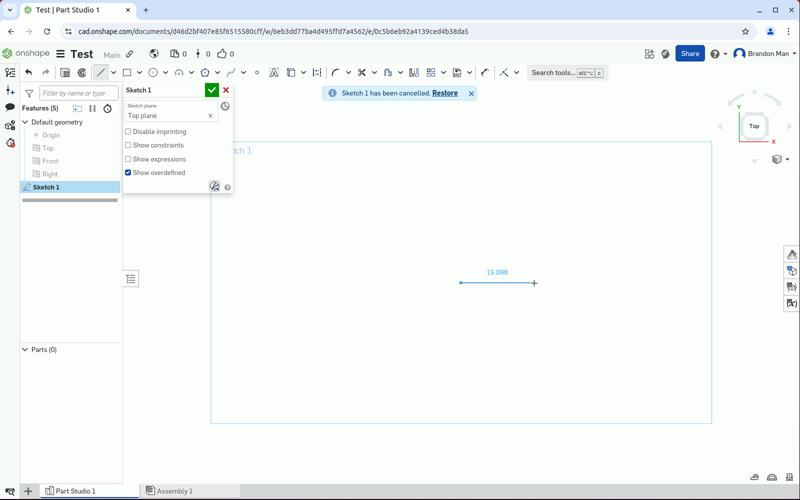
key_up(shift)
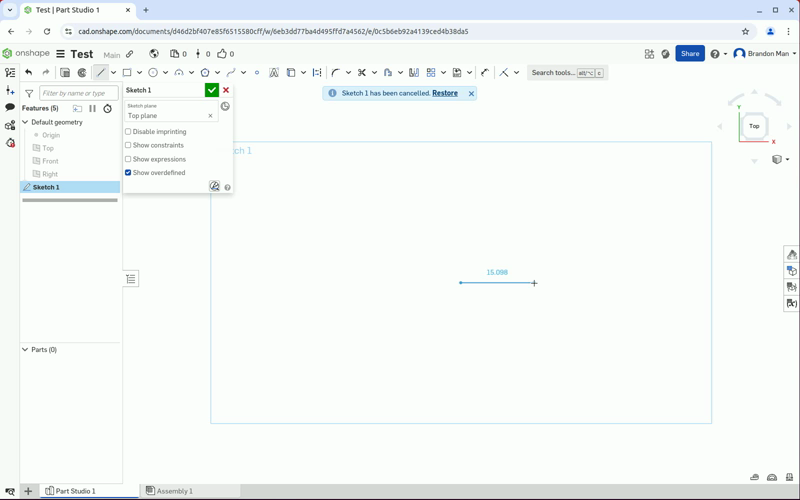
key_down(shift)
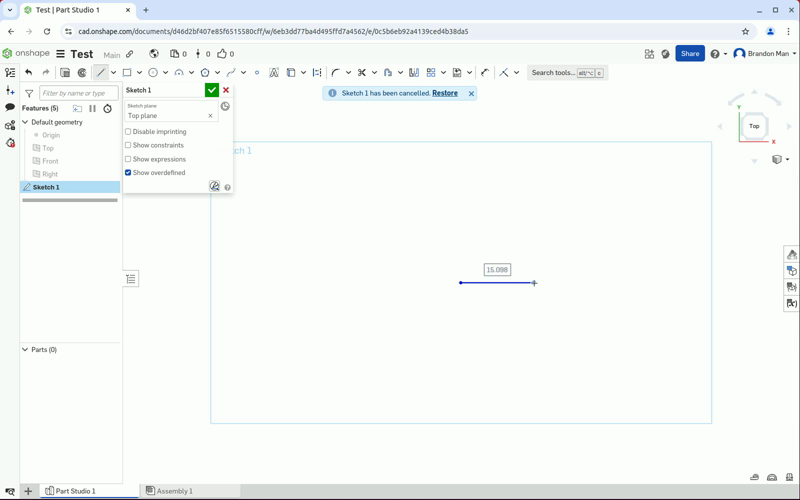
mouse_move(534, 170)
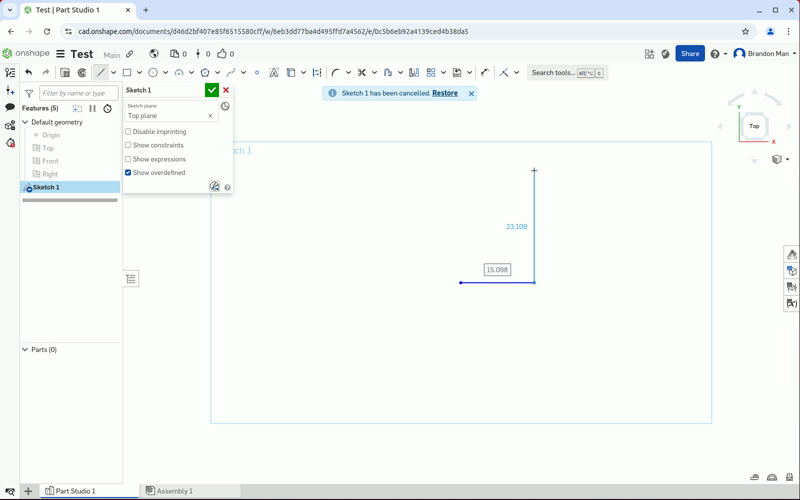
click(534, 170)
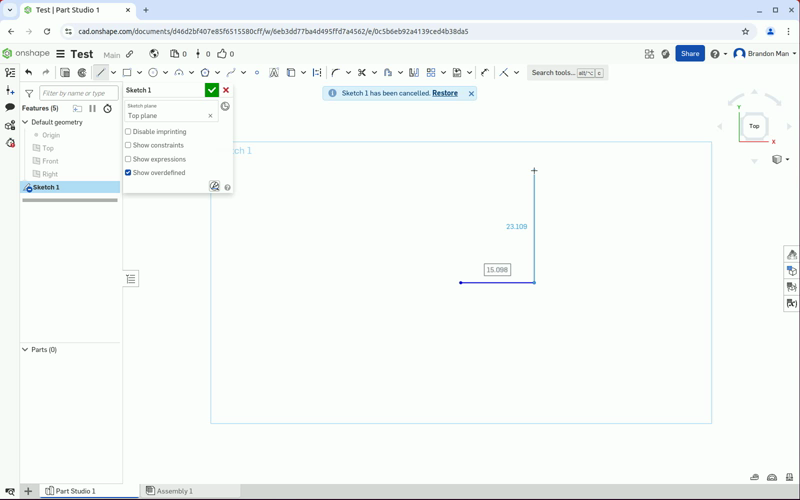
key_up(shift)
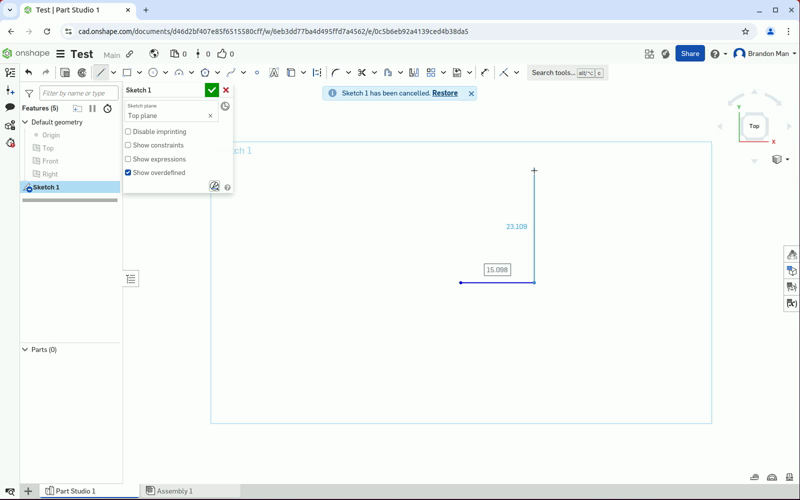
key_down(shift)
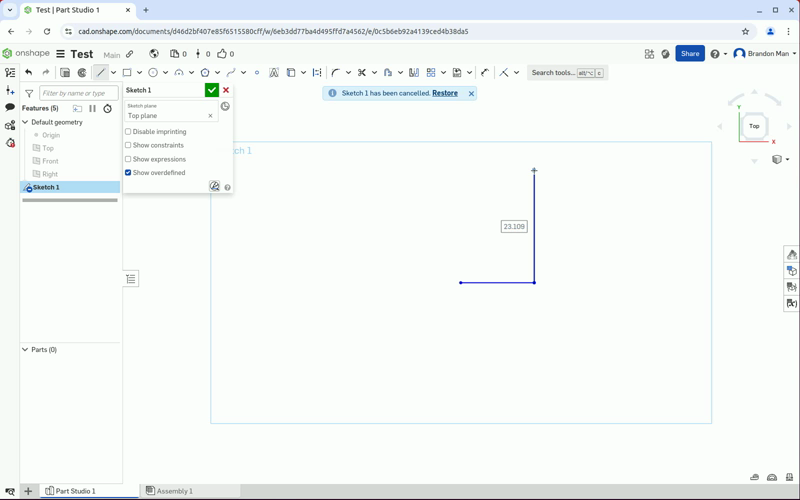
mouse_move(460, 170)
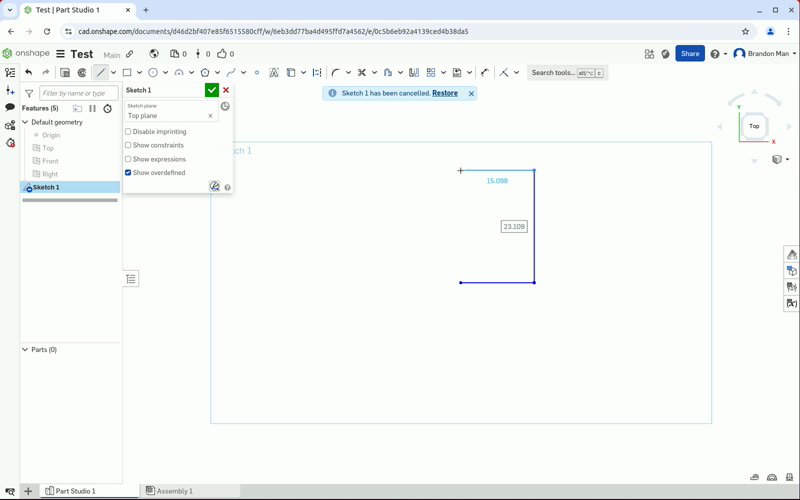
click(460, 170)
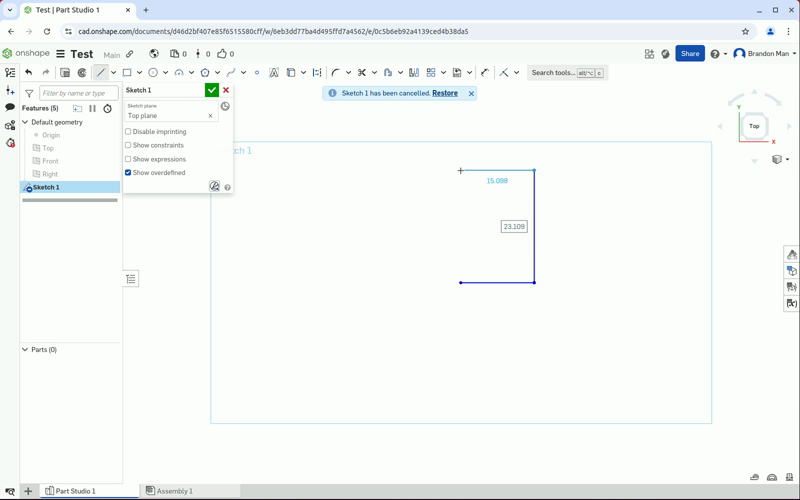
key_up(shift)
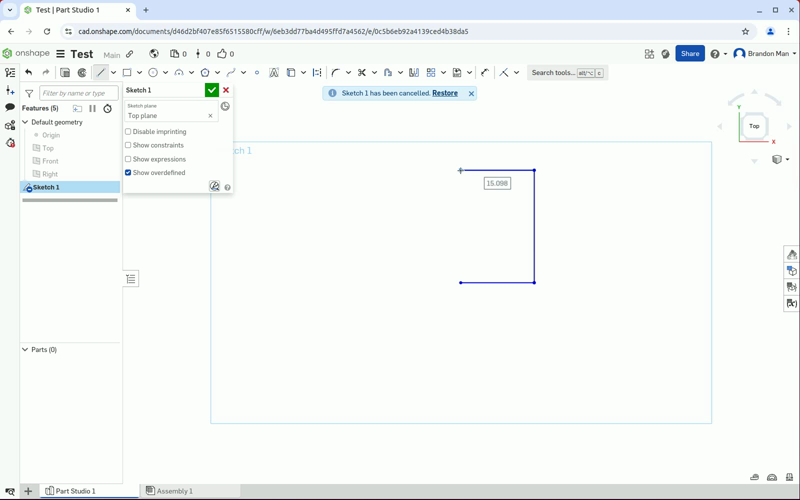
key_down(shift)
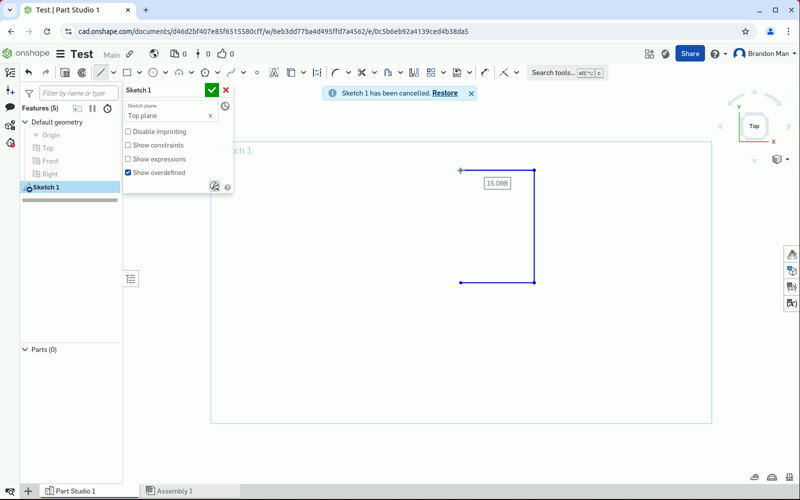
mouse_move(460, 282)
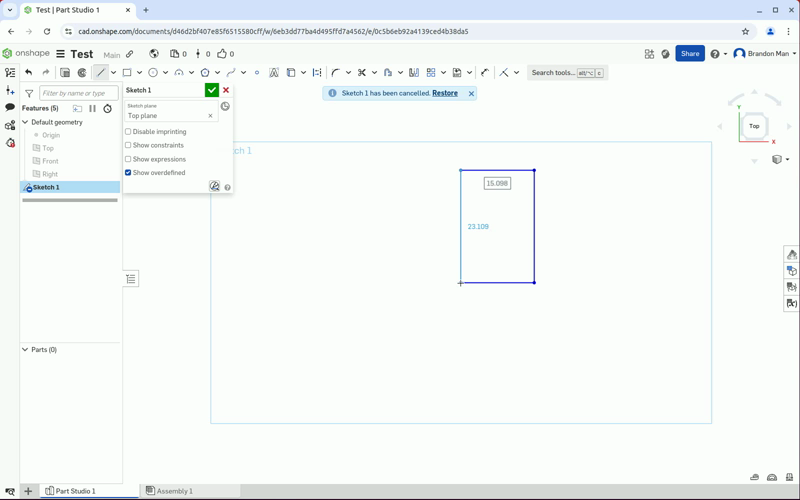
key_up(shift)
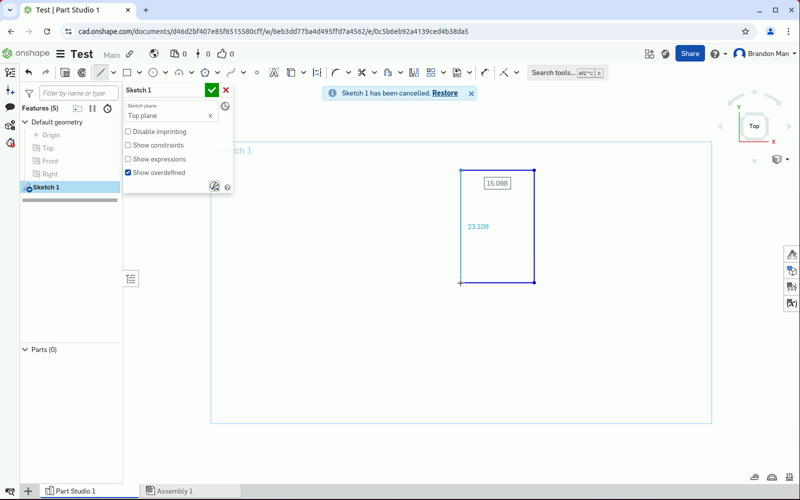
click(460, 282)
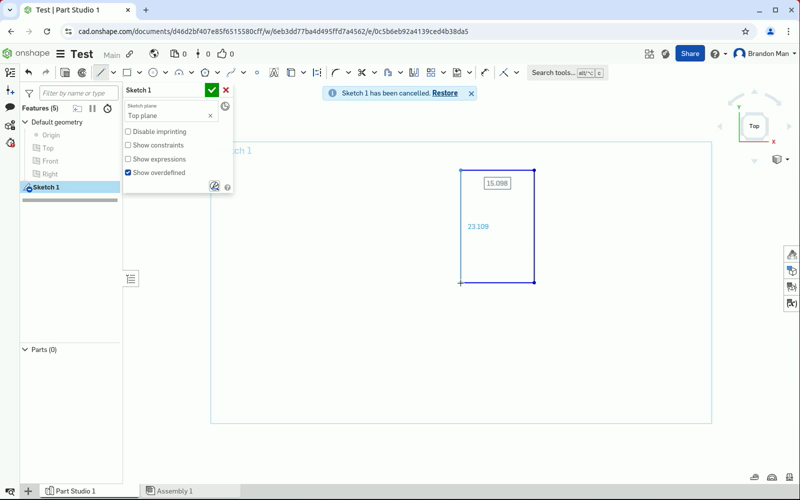
key(esc)
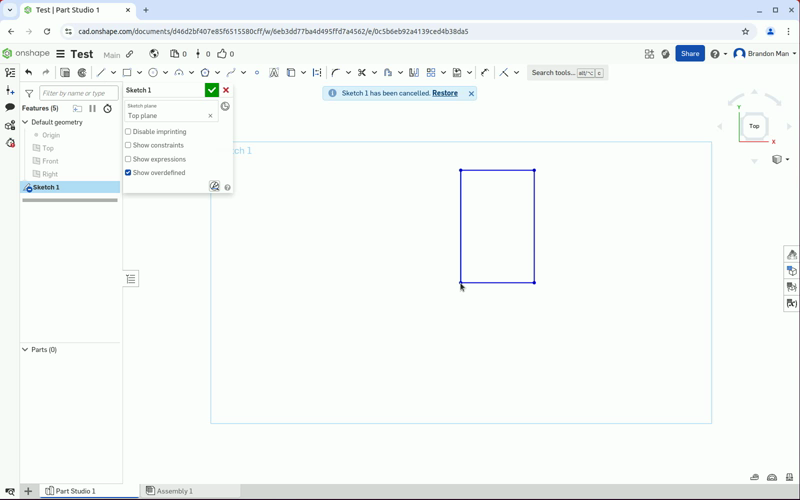
mouse_move(480, 197)
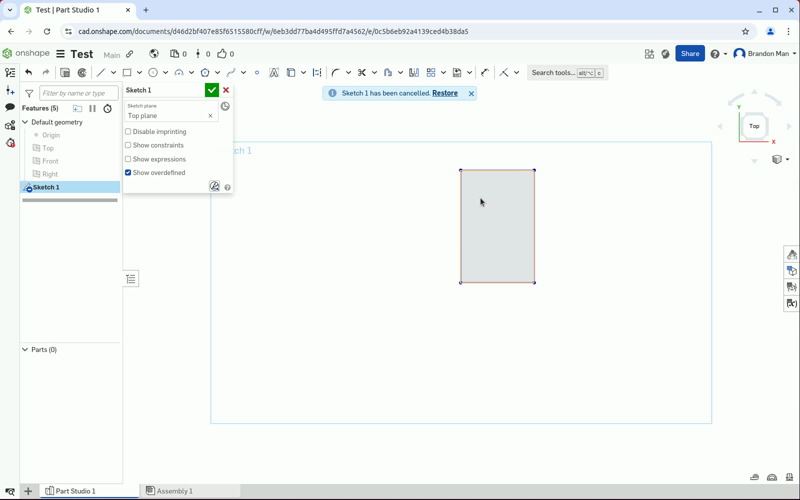
click(480, 197)
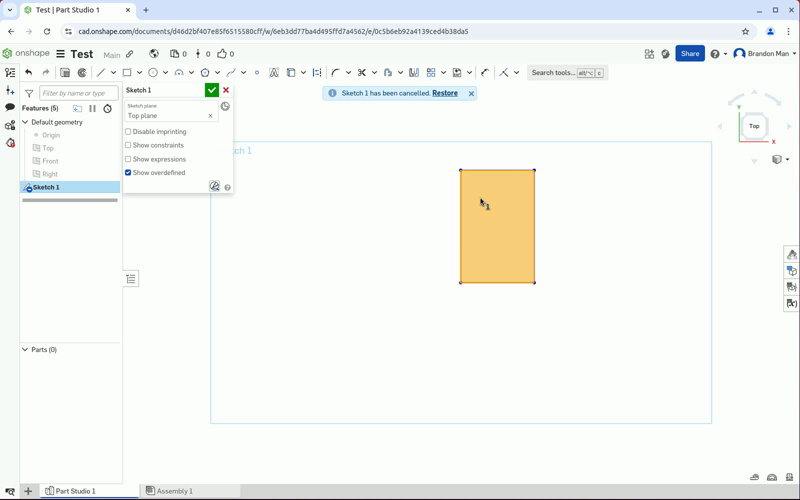
mouse_move(73, 352)
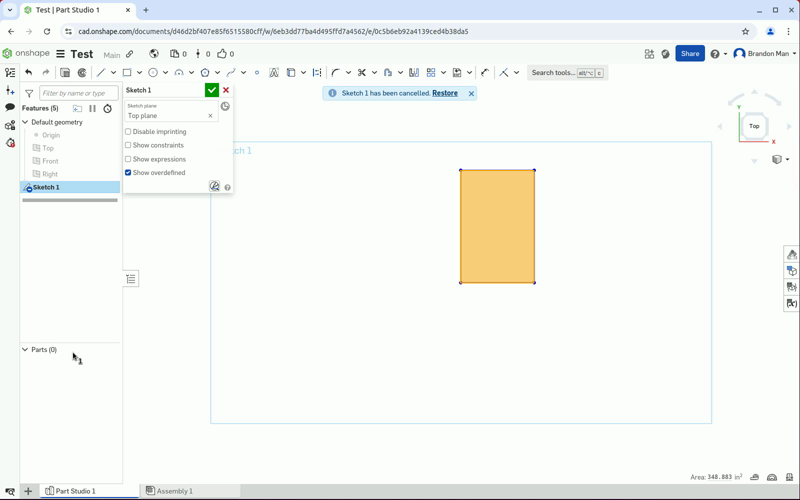
key(shift+y)
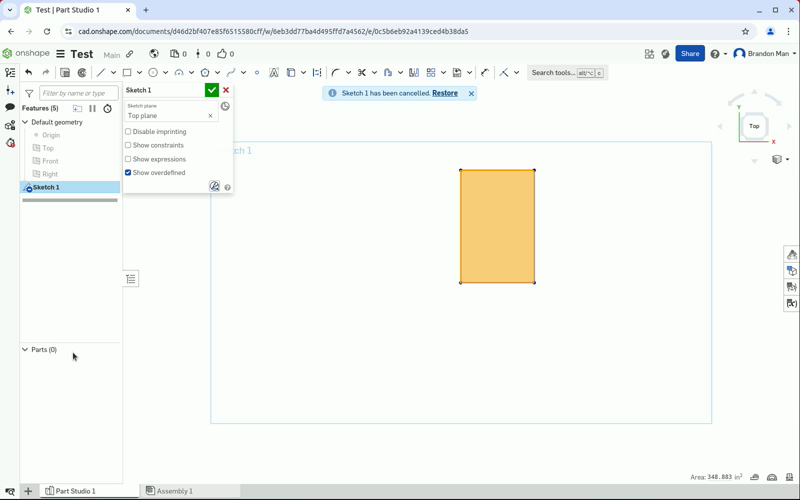
key(shift+e)
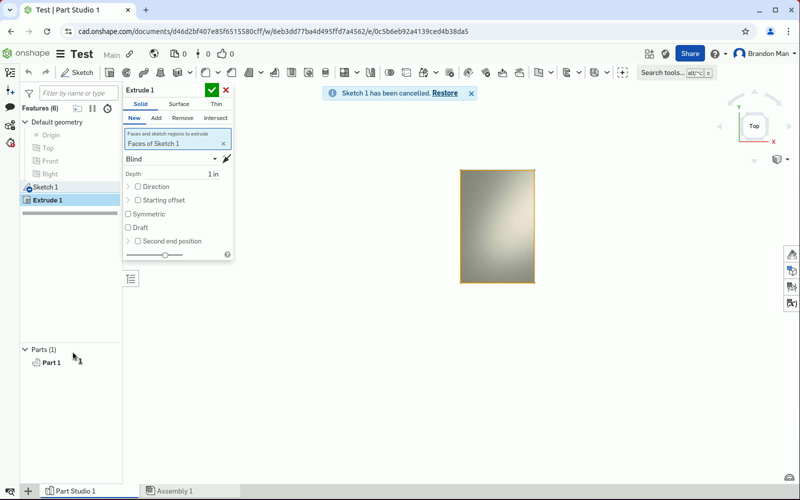
mouse_move(143, 106)
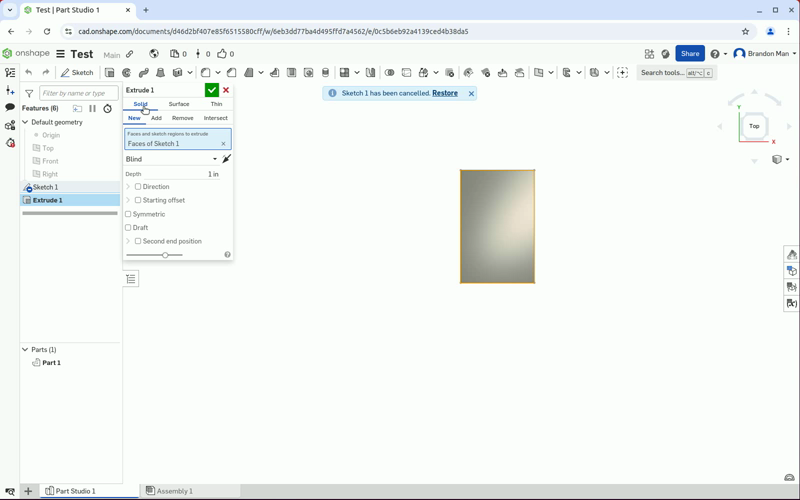
click(143, 106)
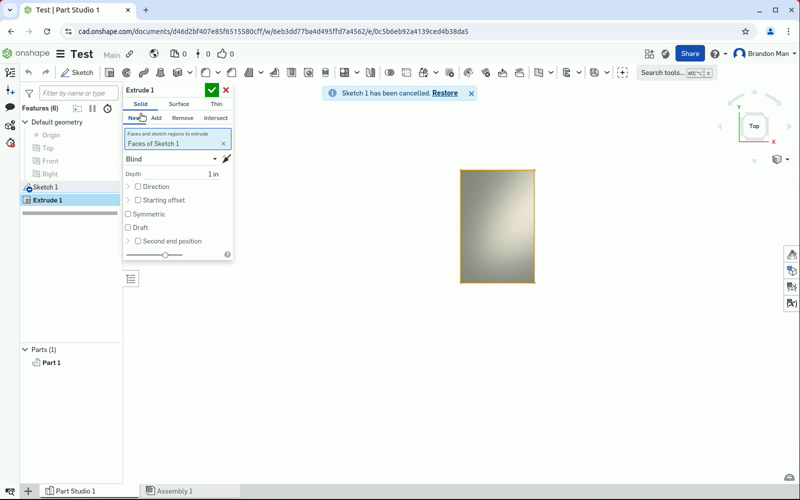
mouse_move(137, 120)
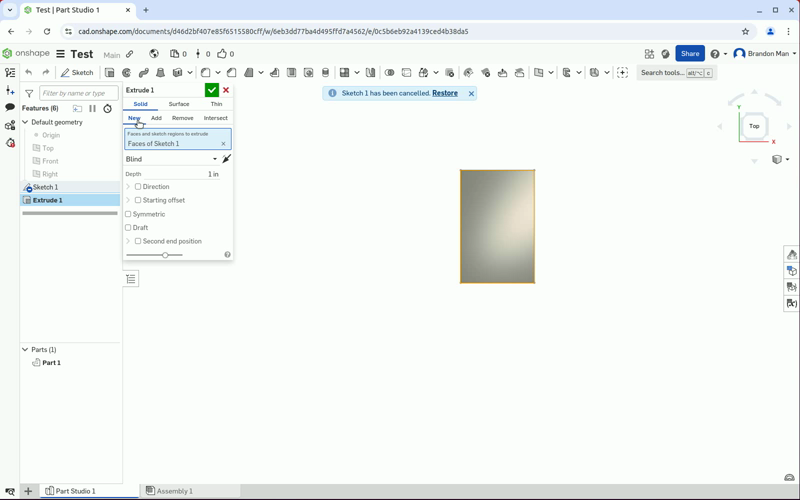
click(137, 120)
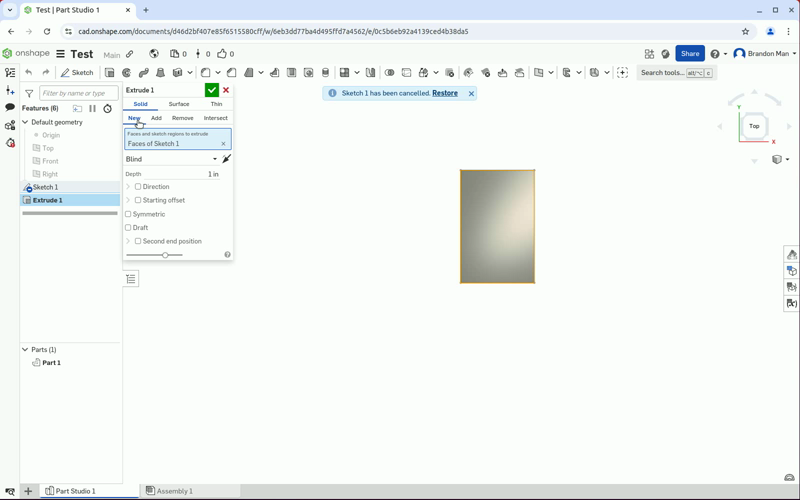
key(tab, 4)
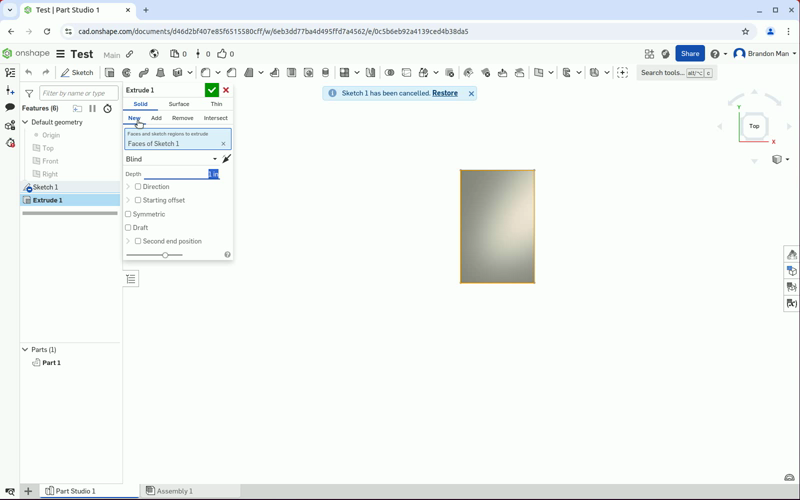
text(0.241)
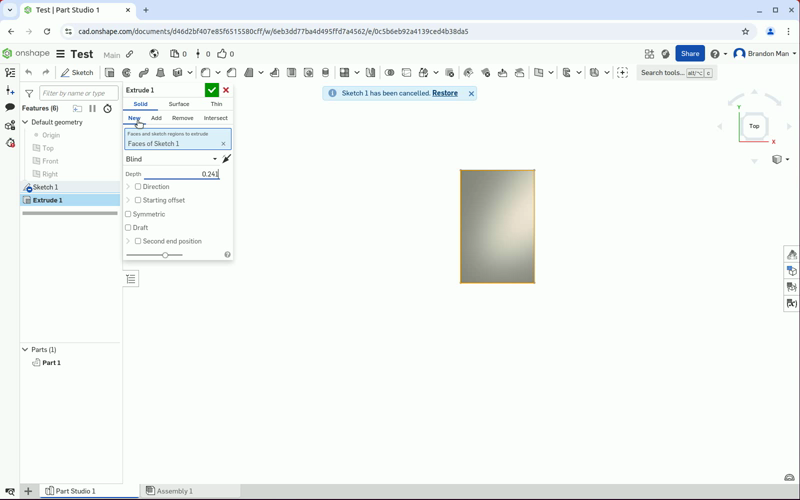
key(enter)
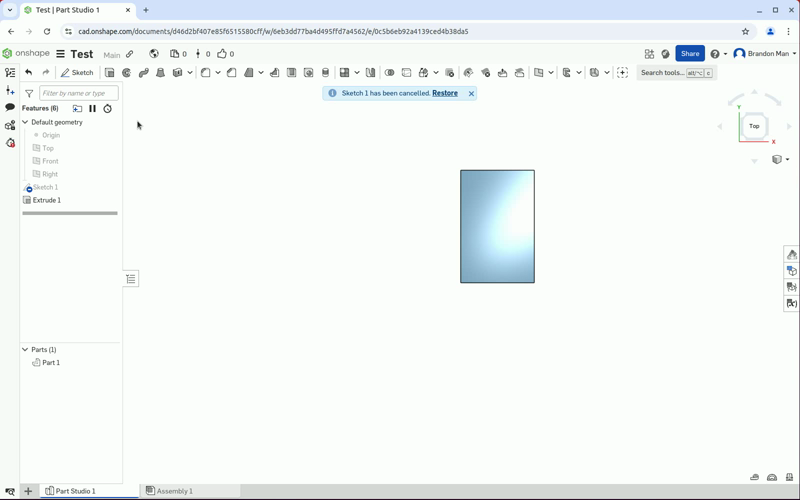
key(shift+h)
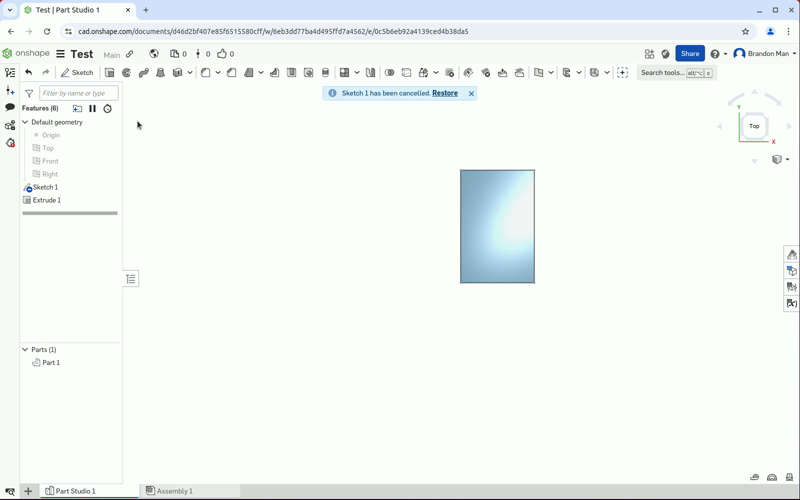
key(shift+h)
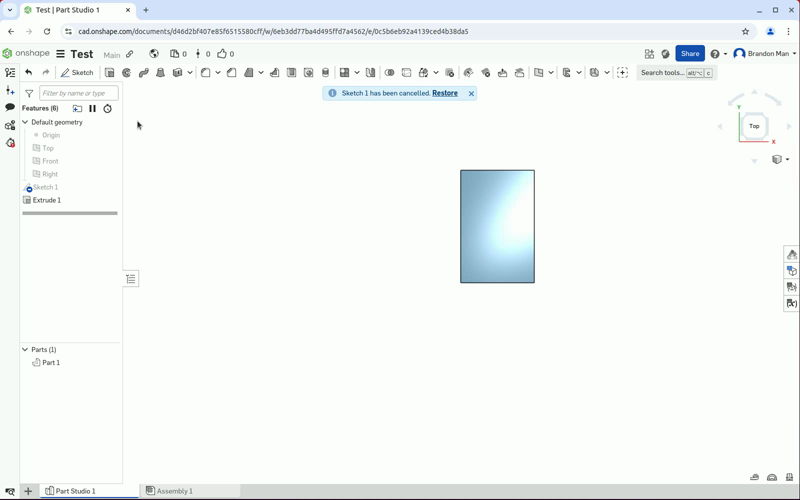
mouse_move(73, 189)
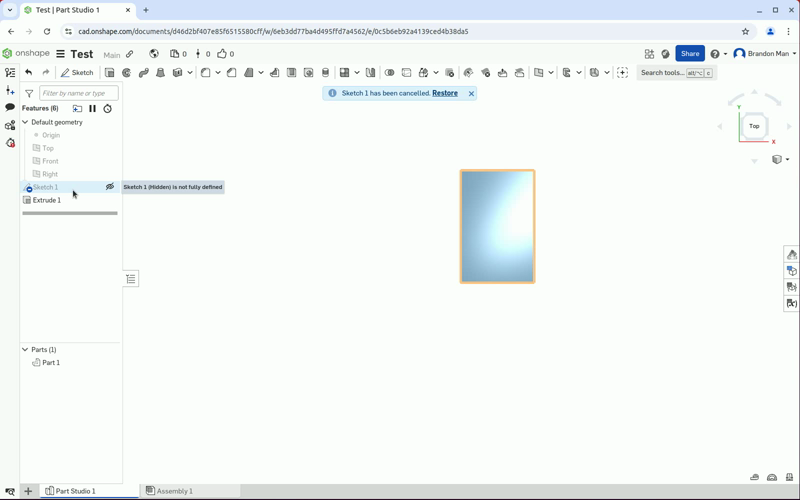
click(73, 189)
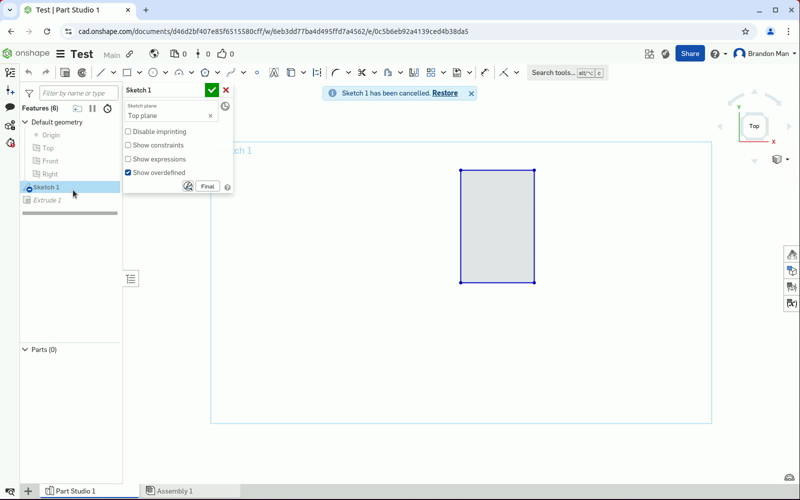
mouse_move(229, 92)
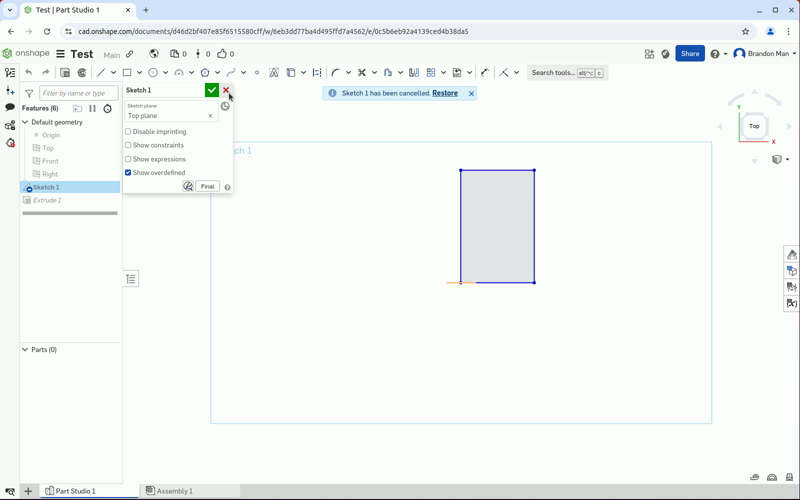
click(229, 92)
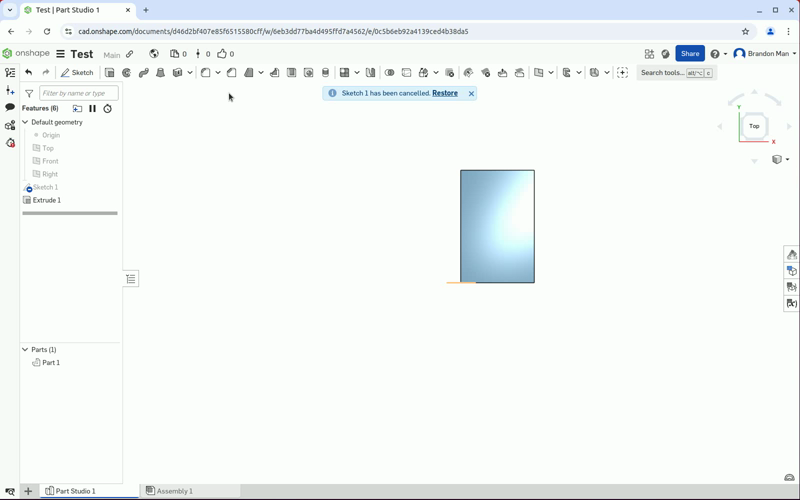
mouse_move(541, 75)
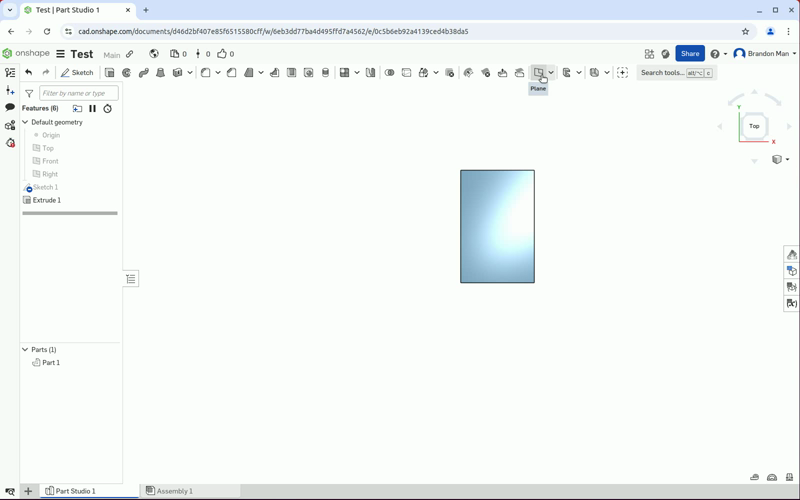
click(541, 75)
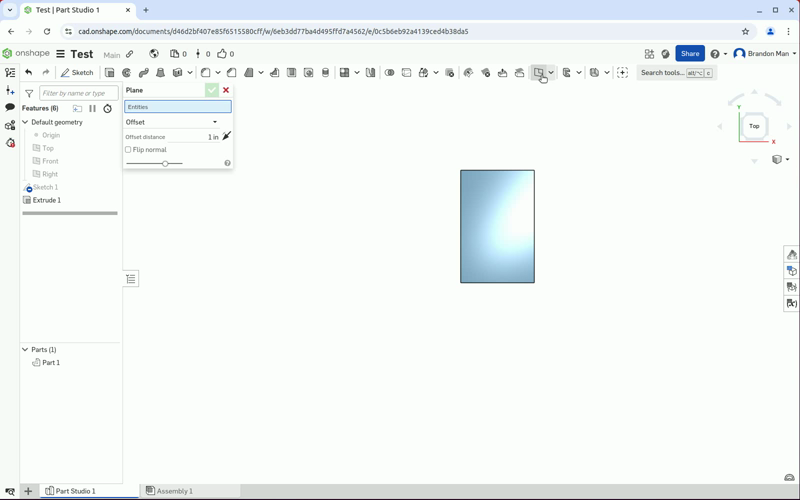
mouse_move(73, 150)
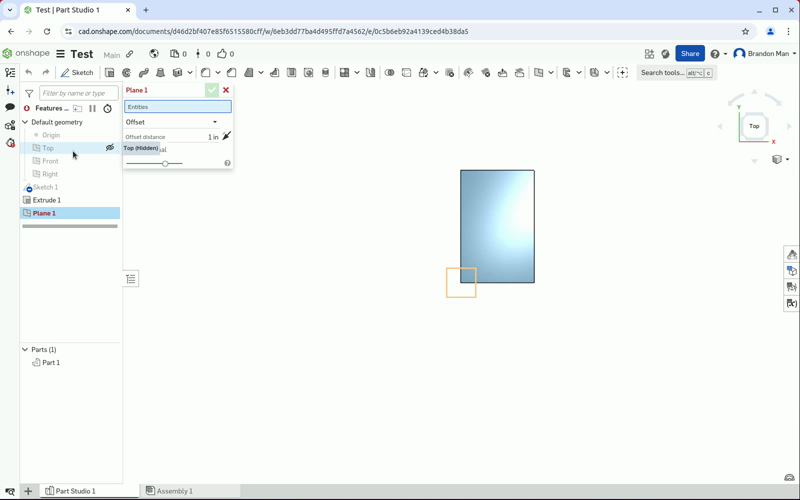
click(73, 150)
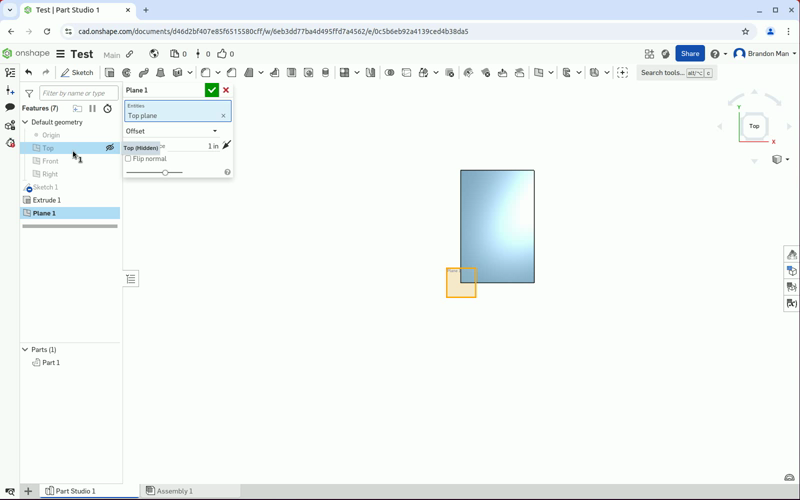
key(tab, 2)
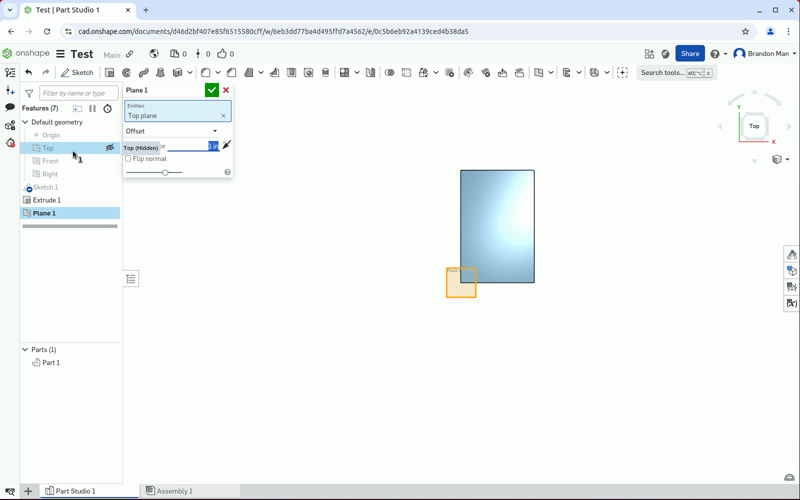
text(0.246)
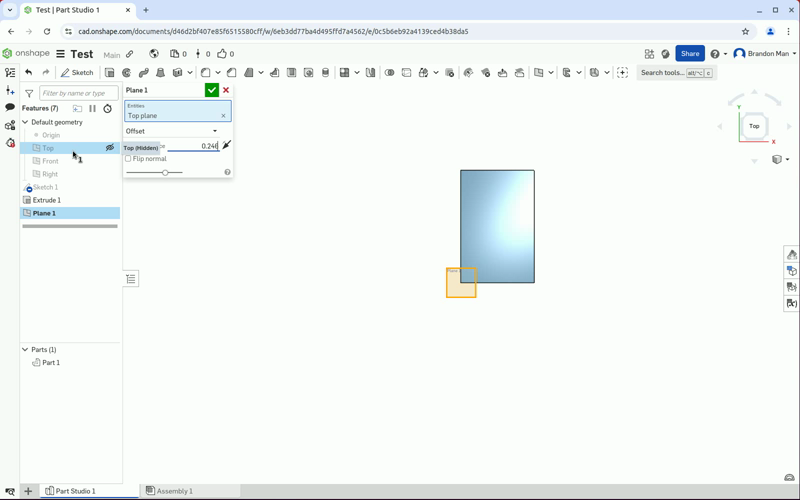
key(enter, 2)
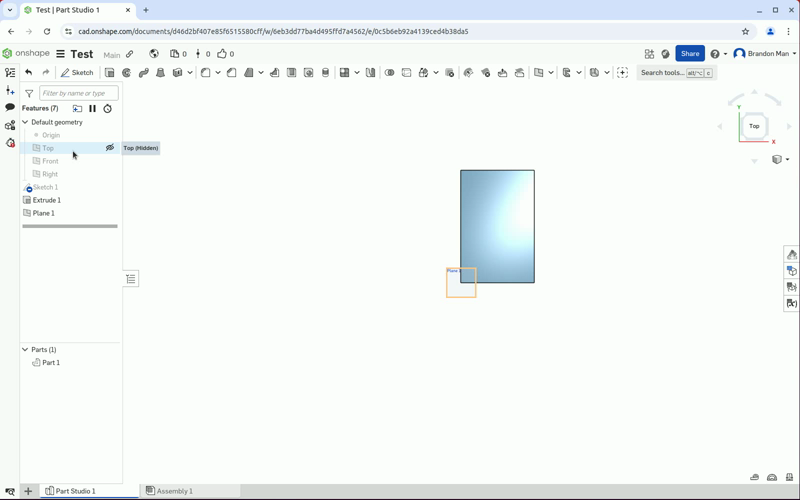
key(shift+s)
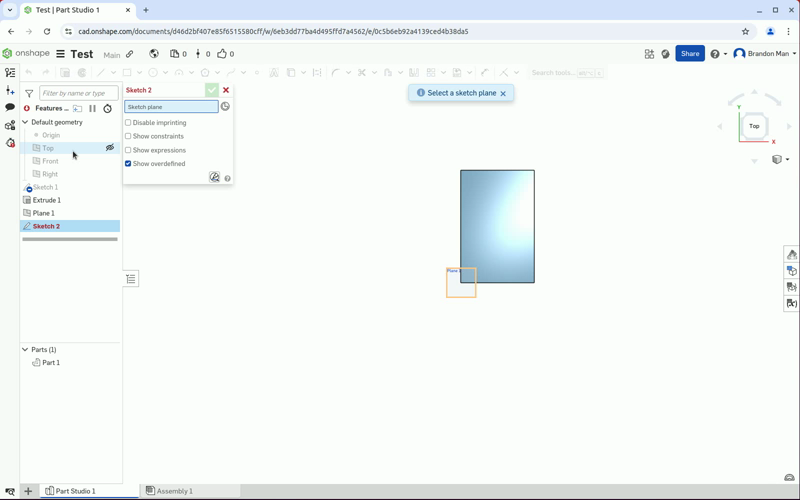
mouse_move(73, 215)
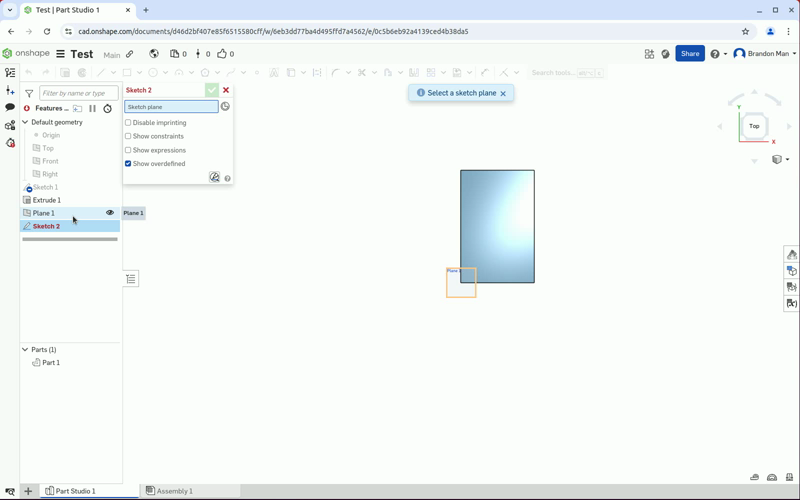
click(73, 215)
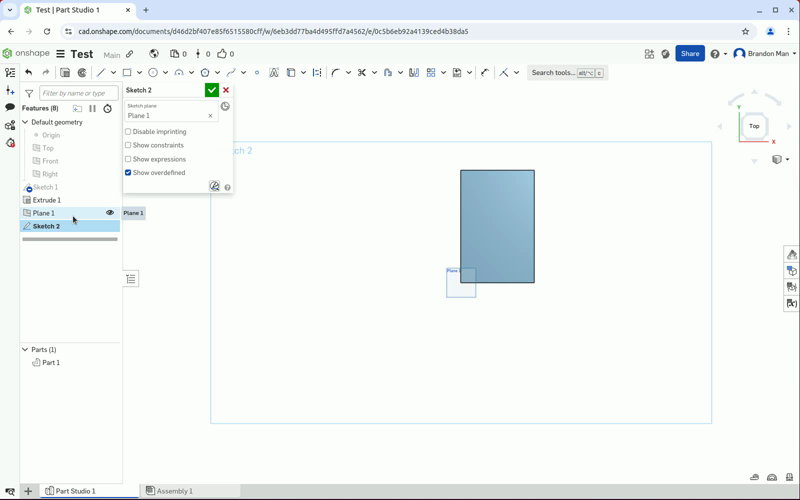
mouse_move(73, 352)
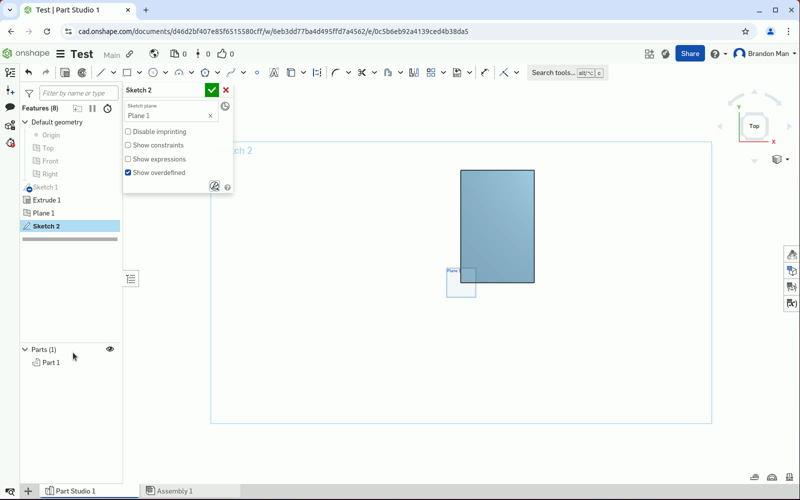
key(y)
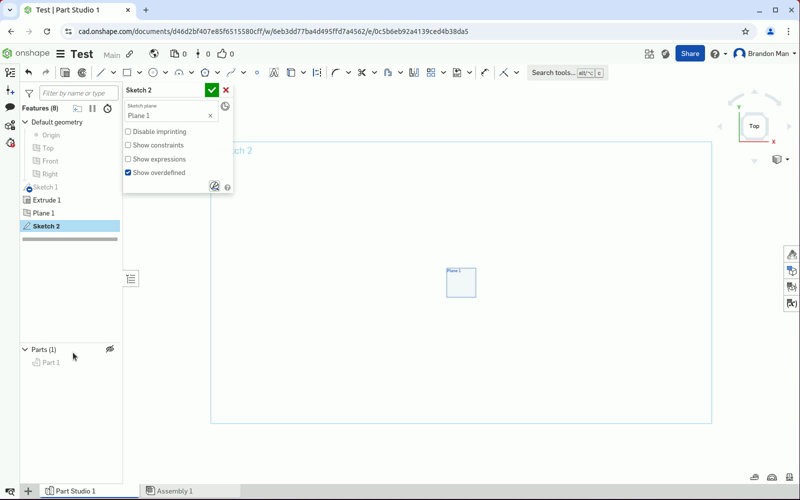
key(l)
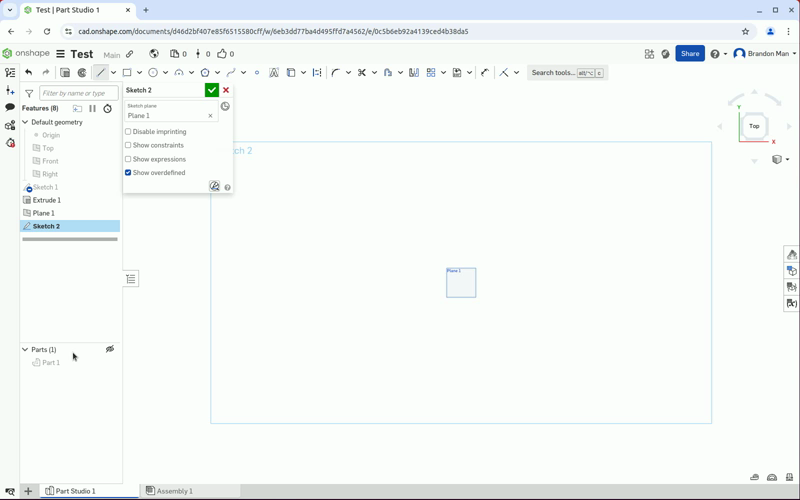
key_down(shift)
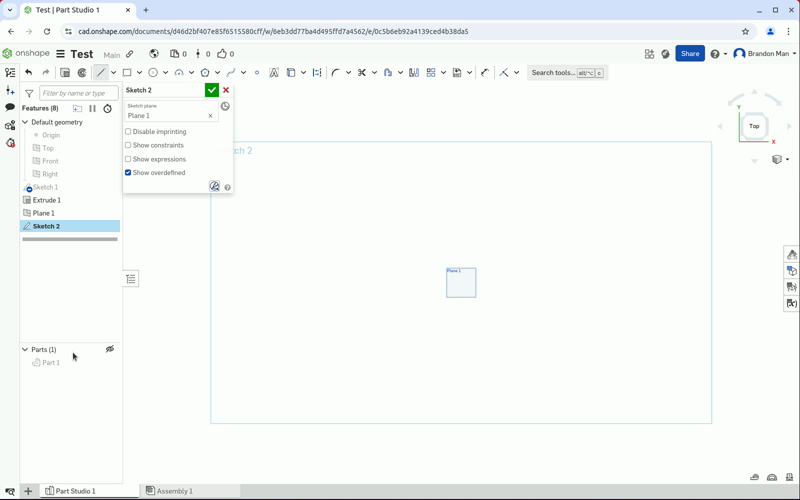
mouse_move(460, 244)
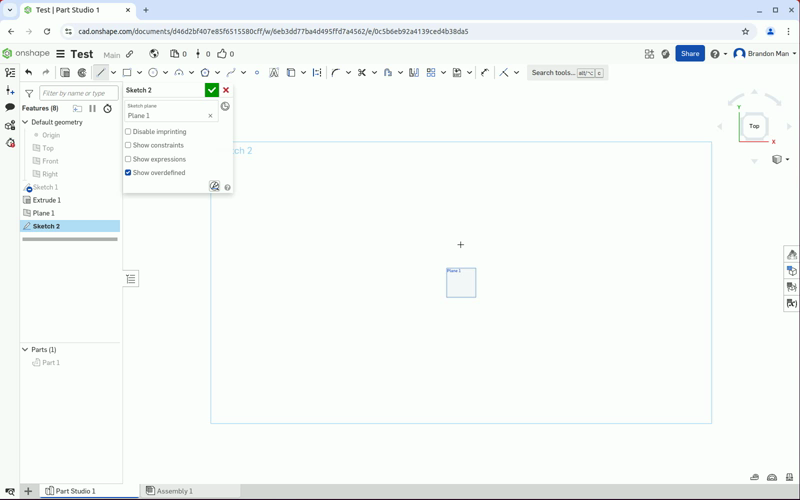
click(460, 244)
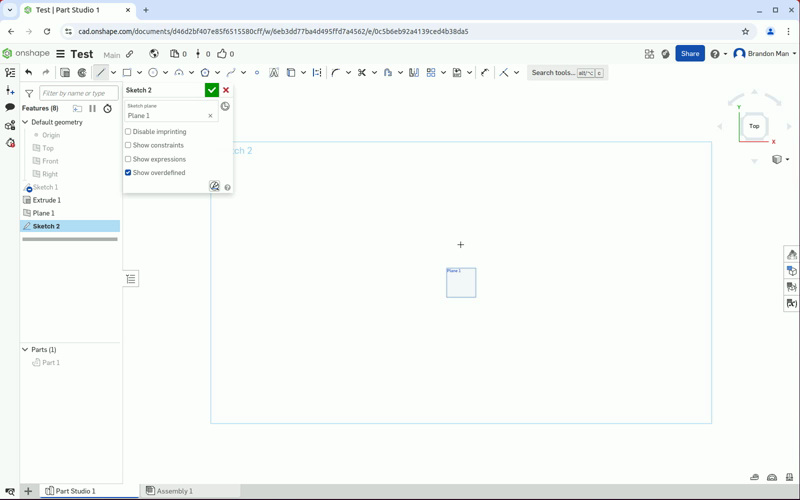
key_up(shift)
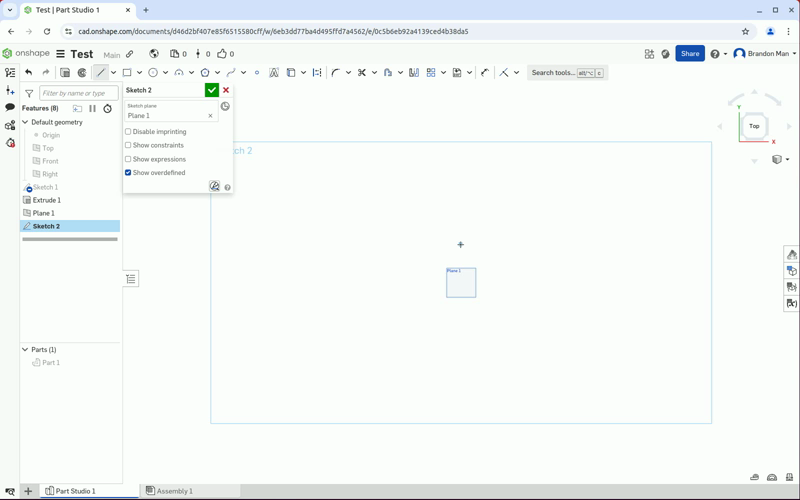
key_down(shift)
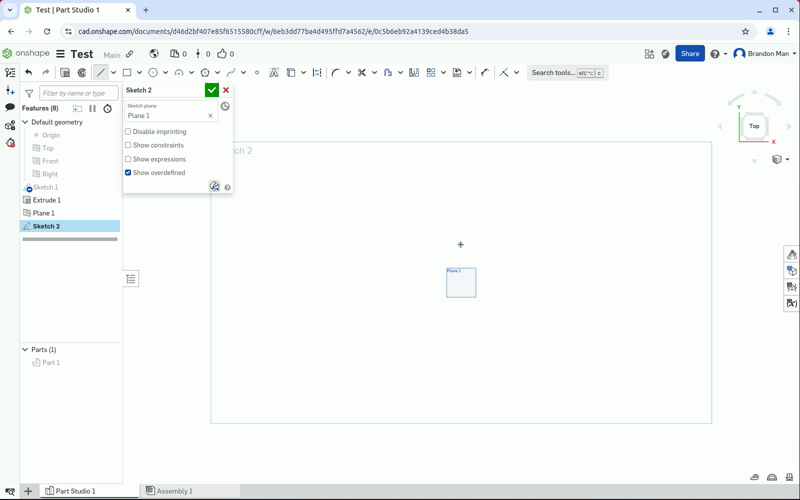
mouse_move(534, 244)
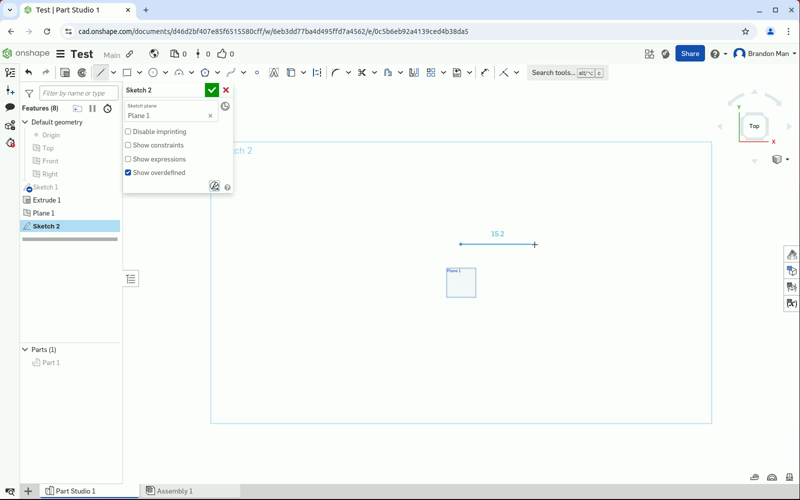
click(534, 244)
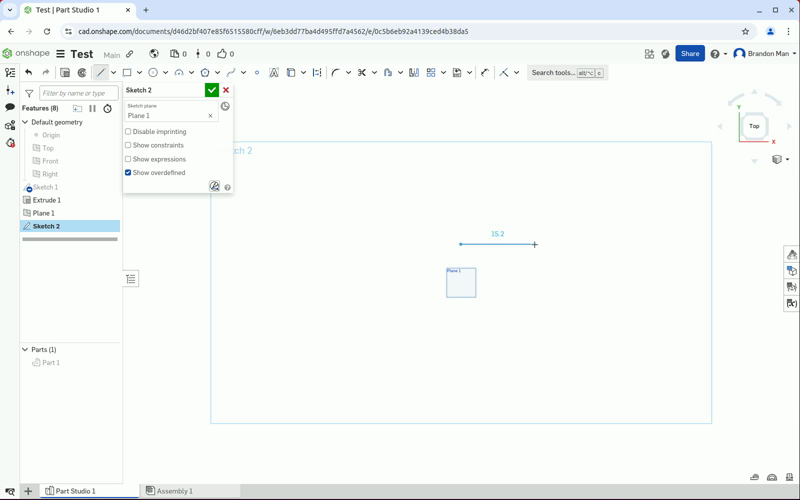
key_up(shift)
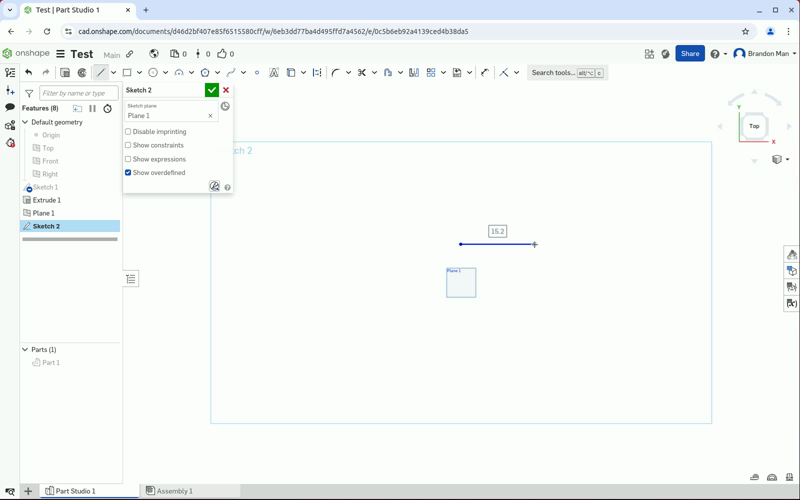
key_down(shift)
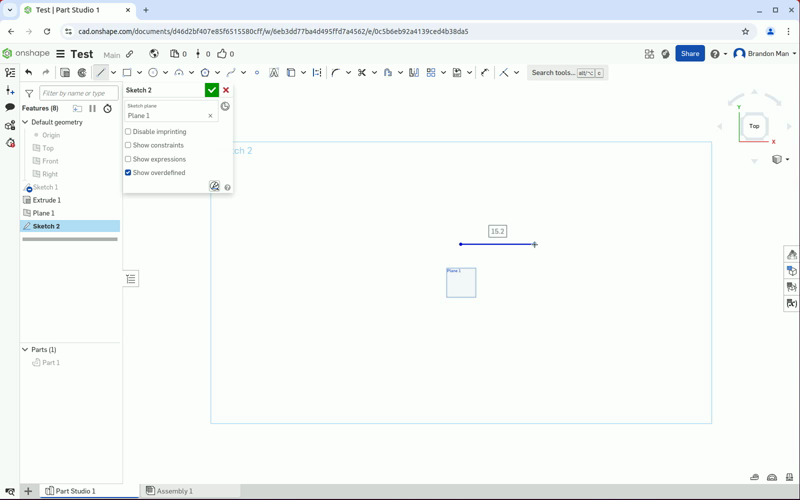
mouse_move(564, 244)
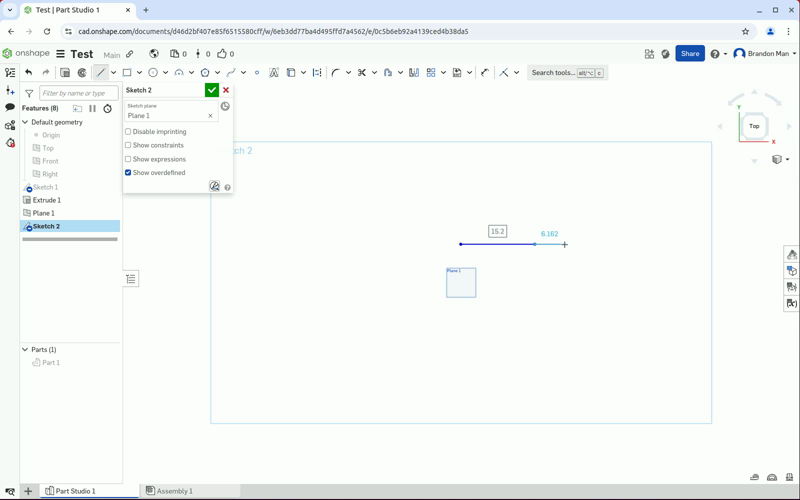
mouse_move(534, 242)
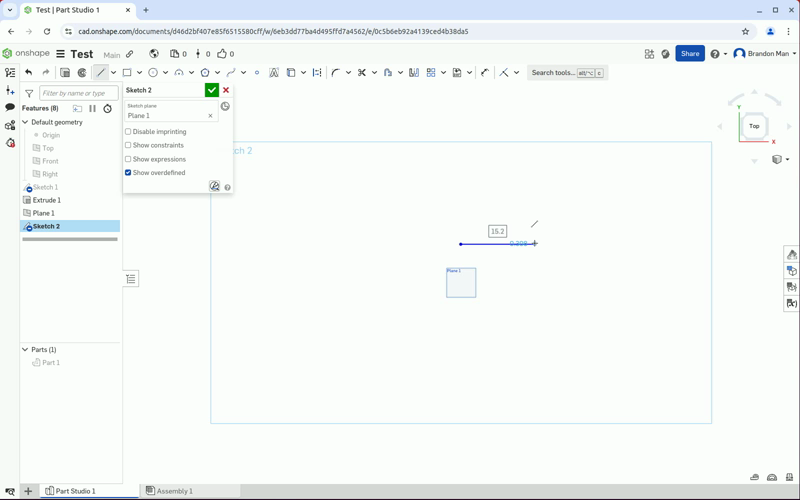
scroll(6)
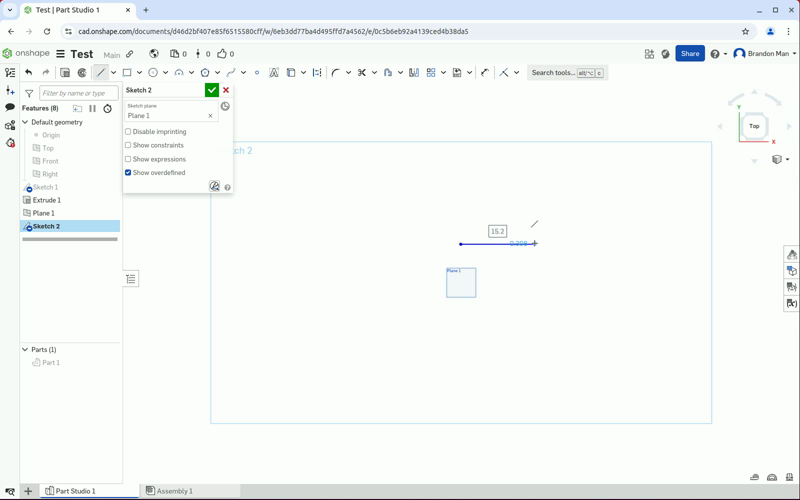
scroll(6)
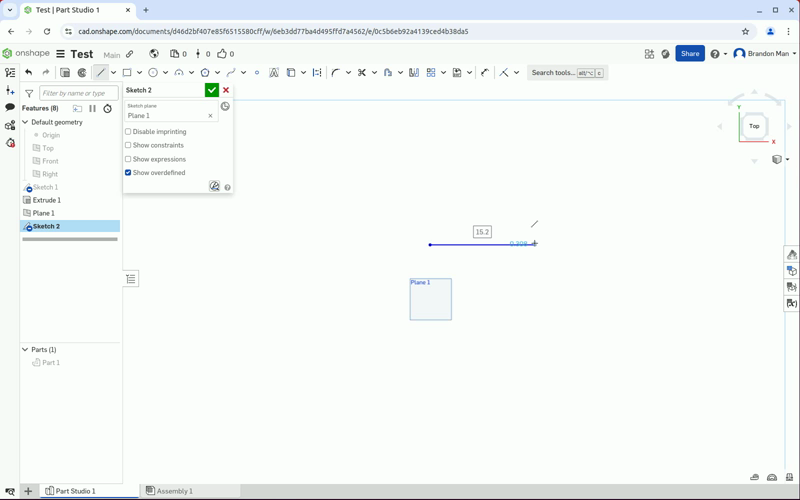
scroll(6)
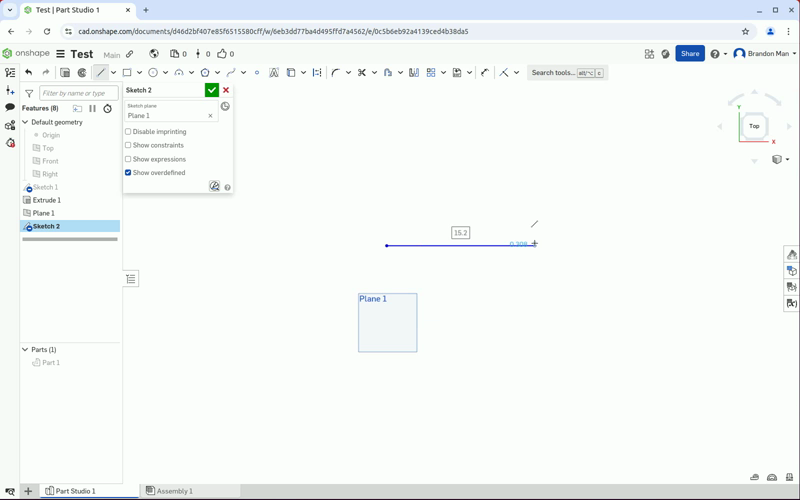
scroll(6)
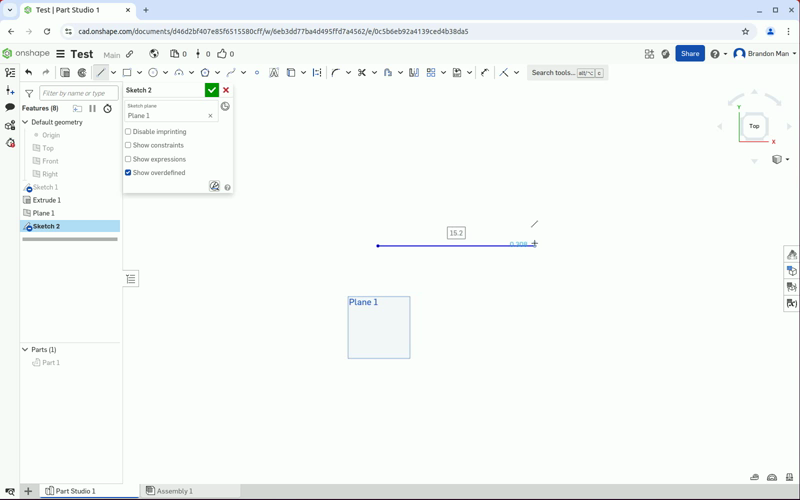
scroll(6)
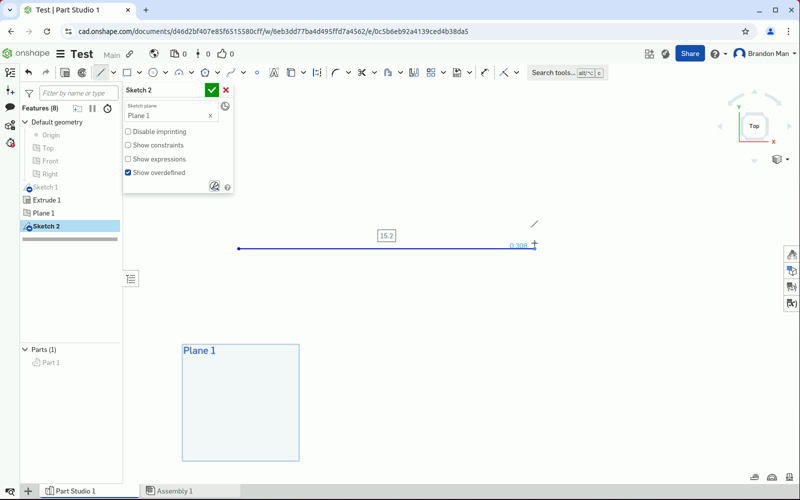
scroll(6)
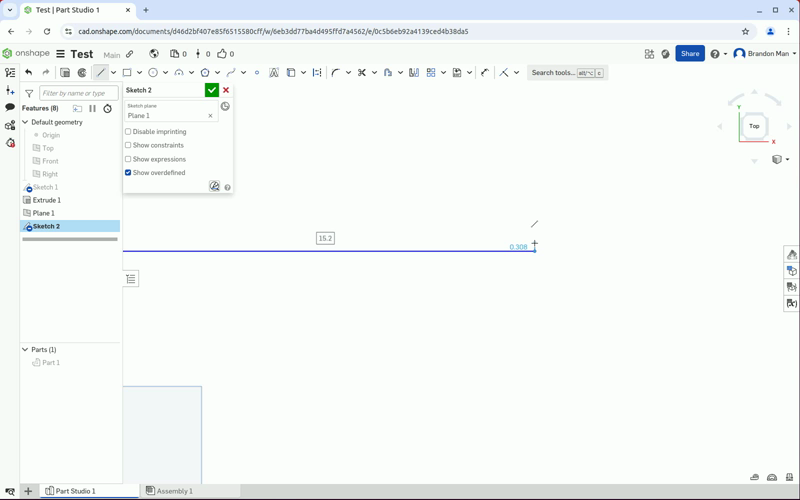
scroll(6)
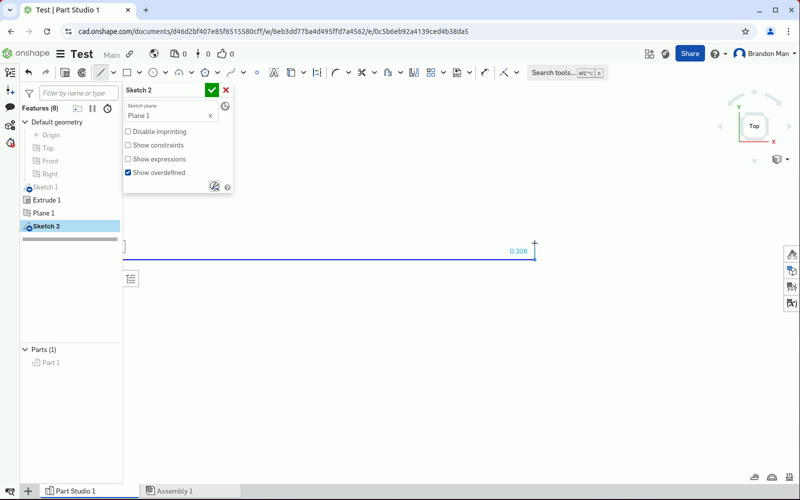
click(534, 242)
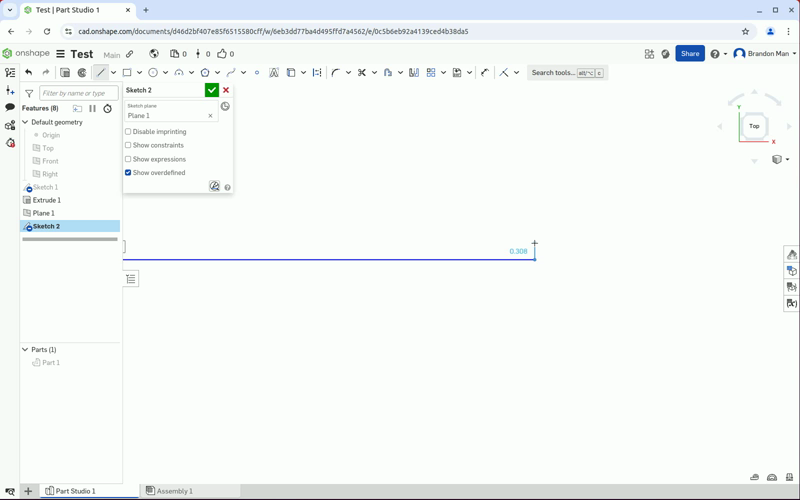
scroll(-6)
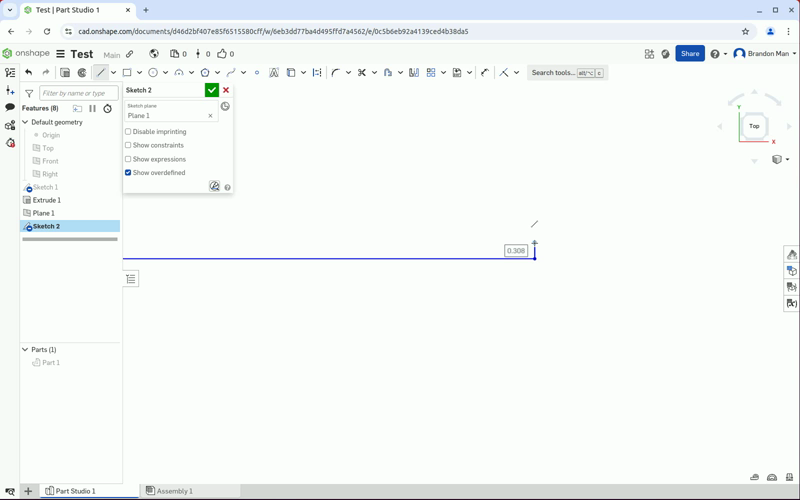
scroll(-6)
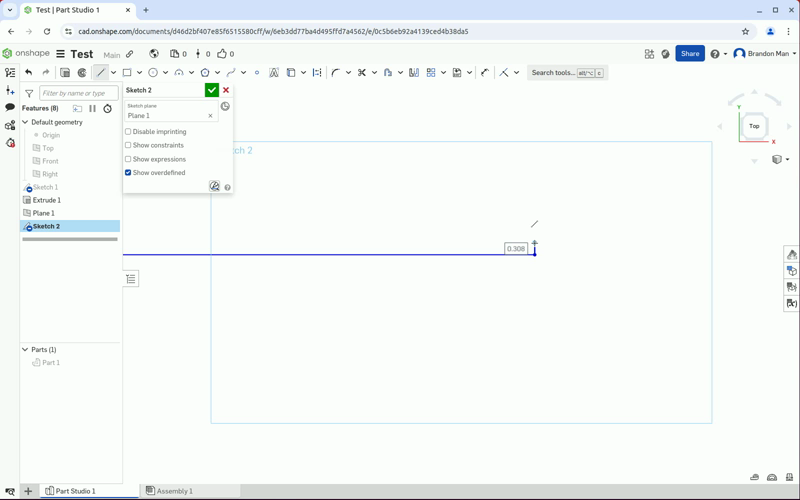
scroll(-6)
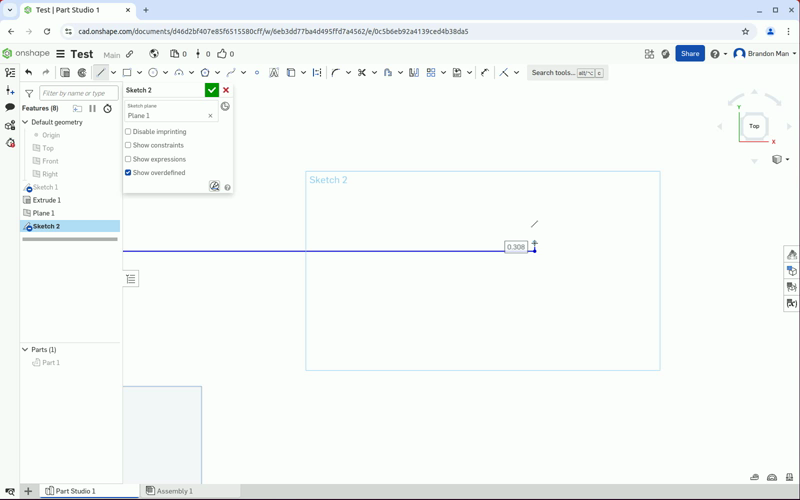
scroll(-6)
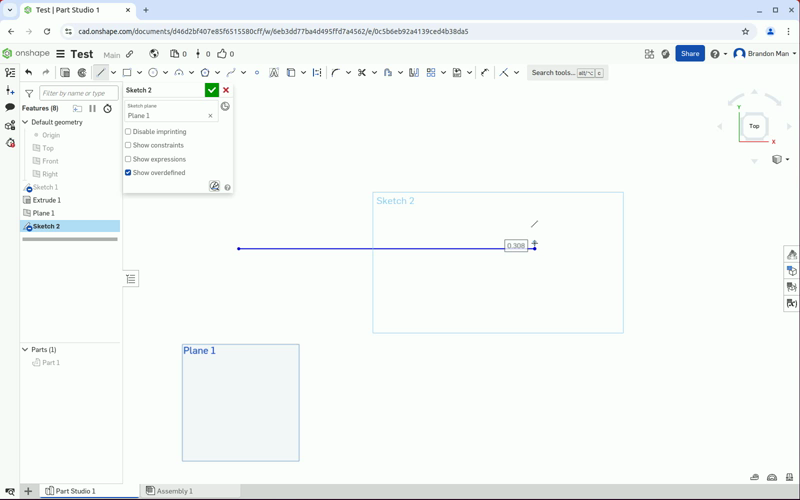
scroll(-6)
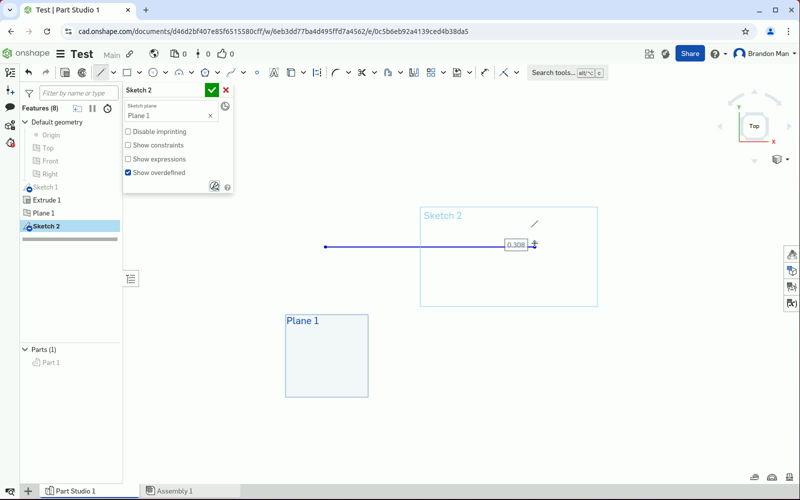
scroll(-6)
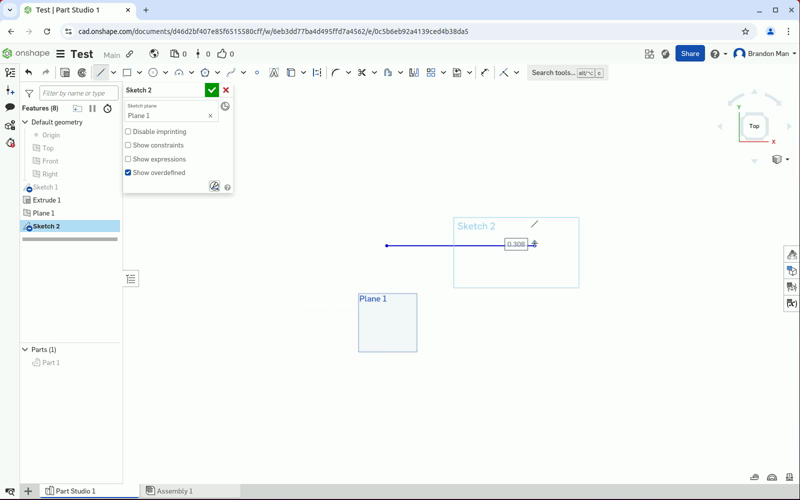
scroll(-6)
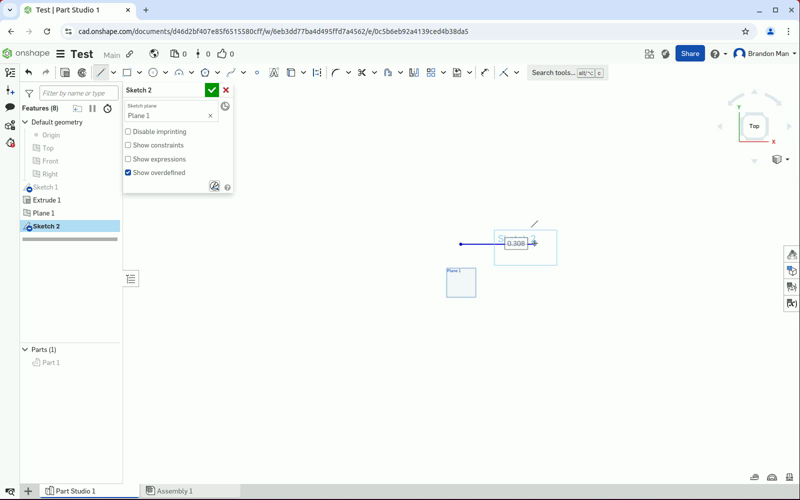
key_up(shift)
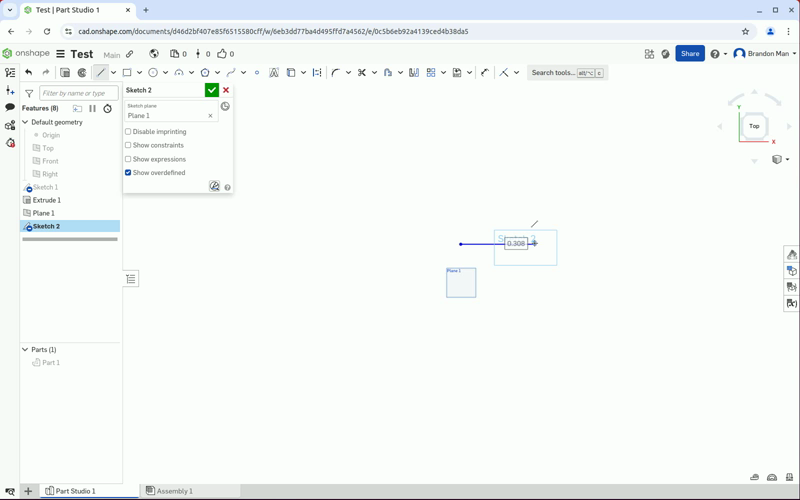
key_down(shift)
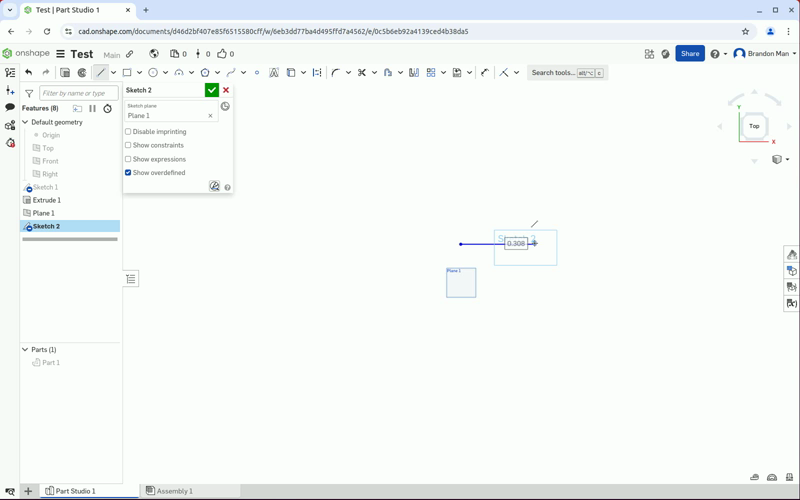
mouse_move(460, 242)
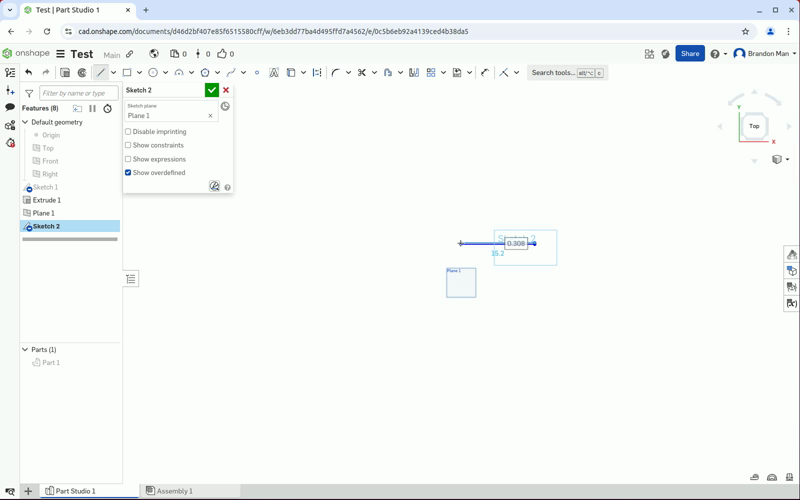
scroll(6)
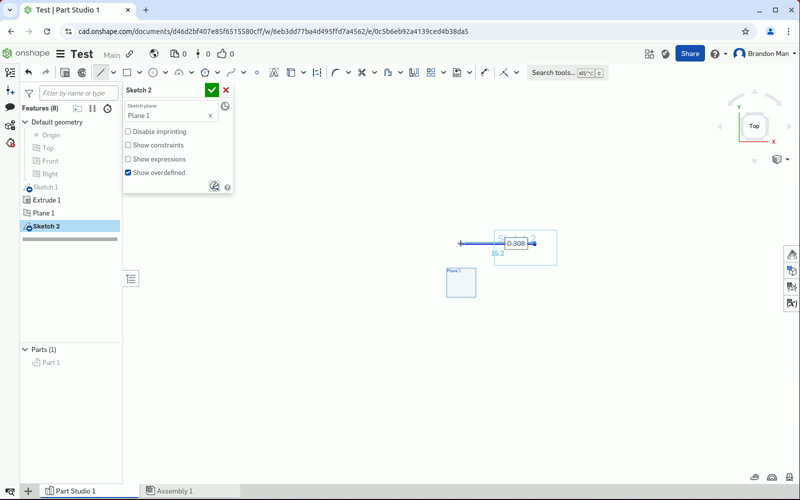
scroll(6)
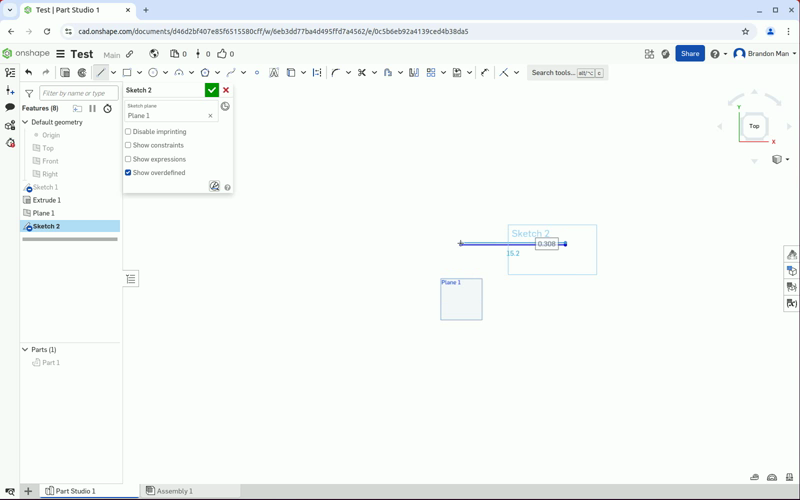
scroll(6)
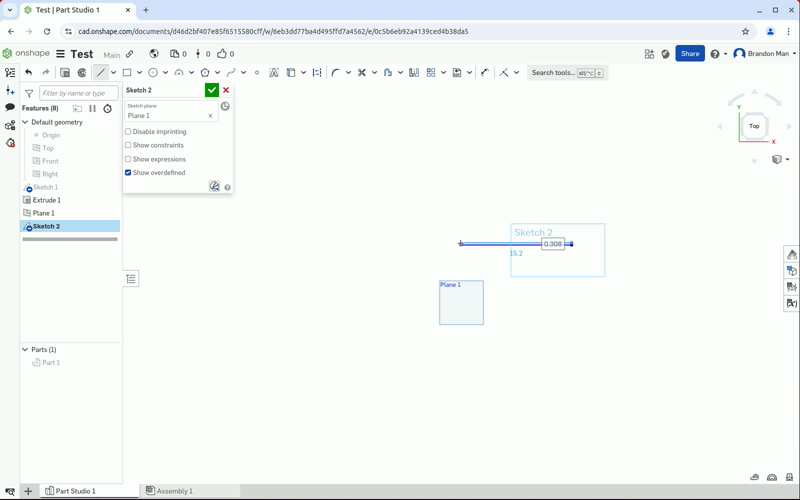
scroll(6)
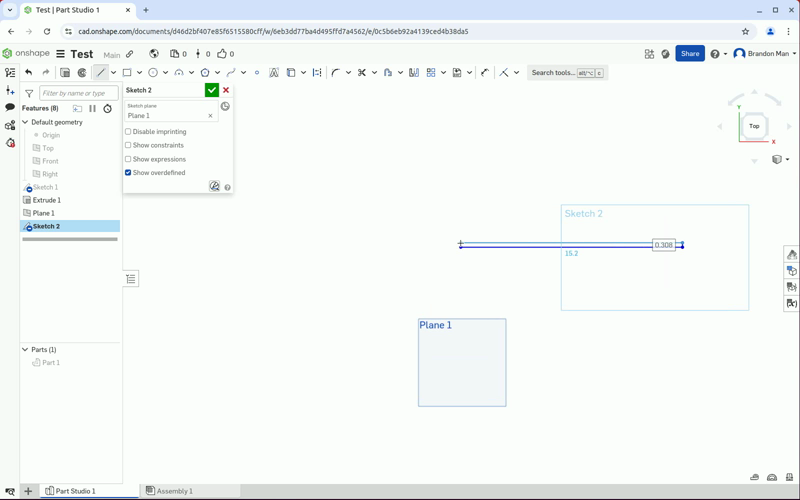
scroll(6)
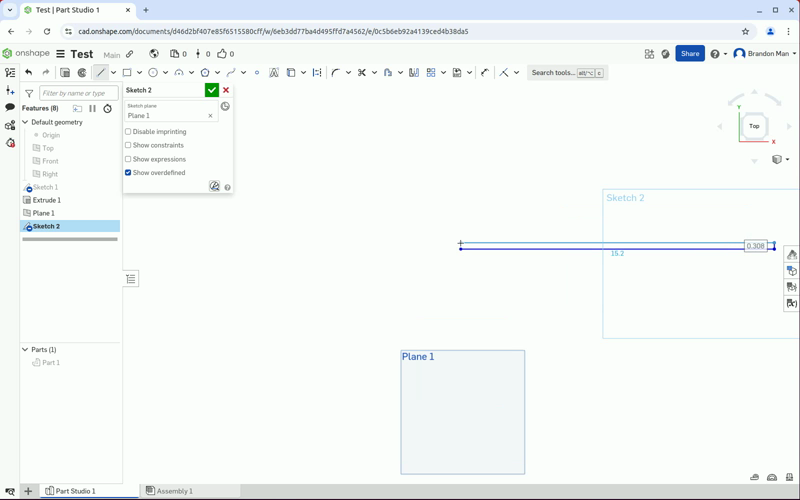
scroll(6)
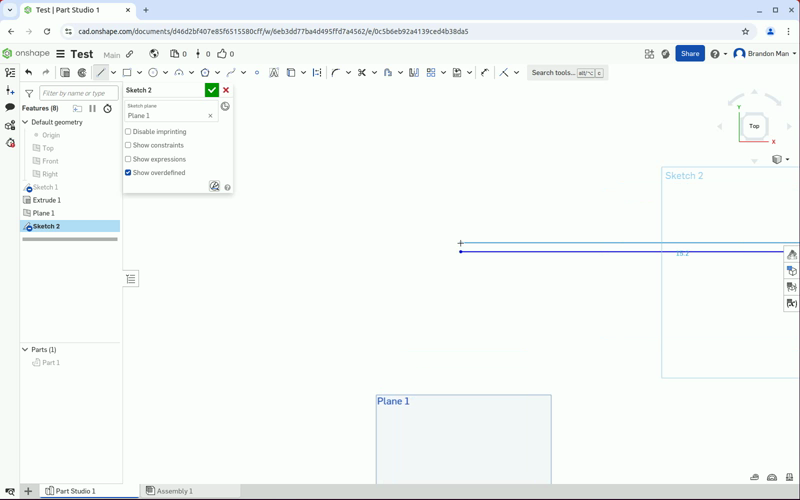
scroll(6)
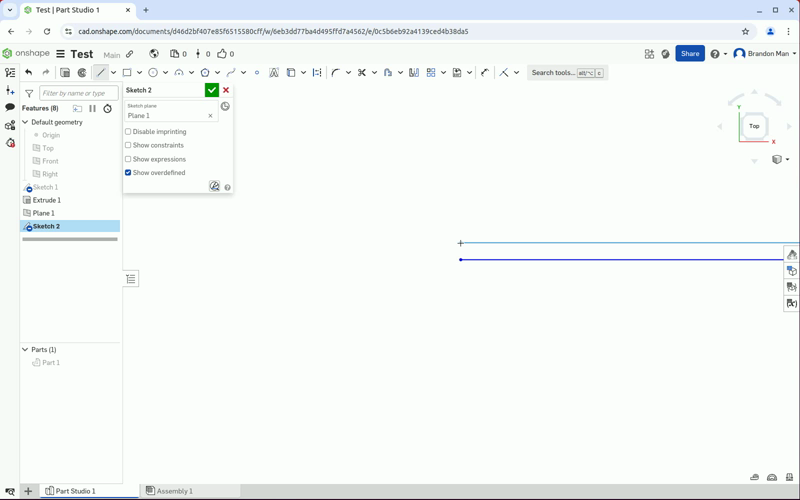
click(460, 242)
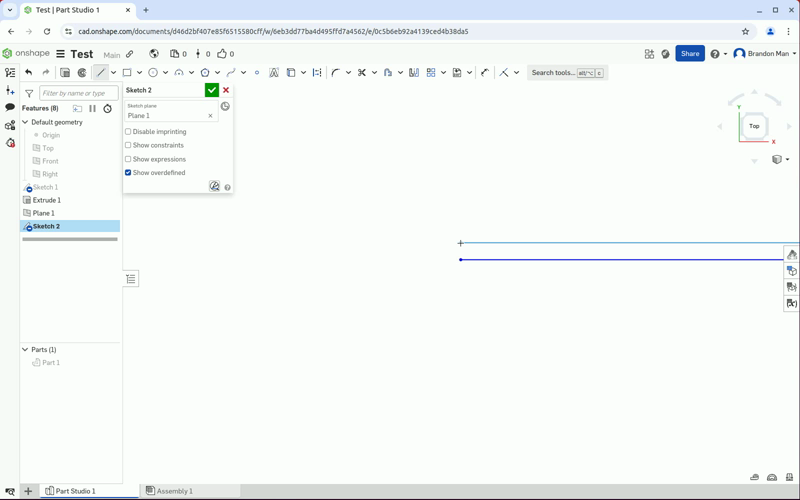
scroll(-6)
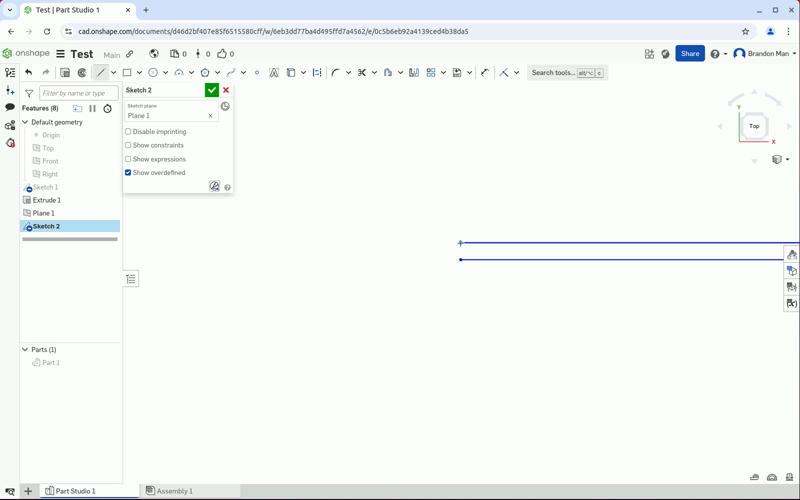
scroll(-6)
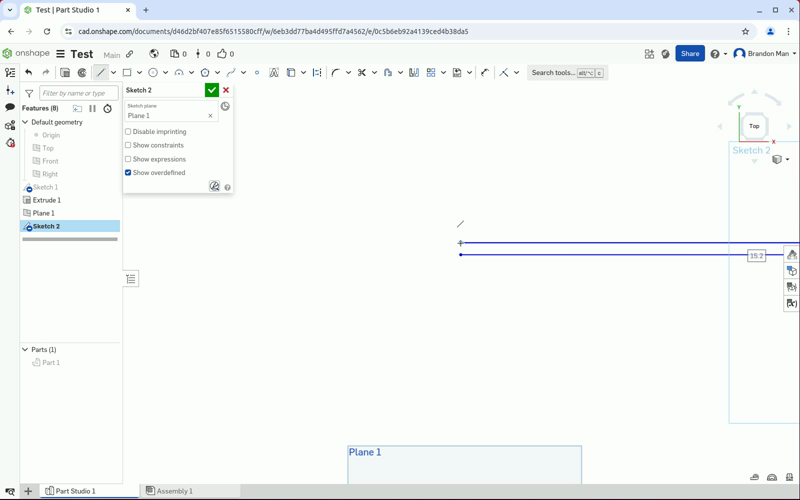
scroll(-6)
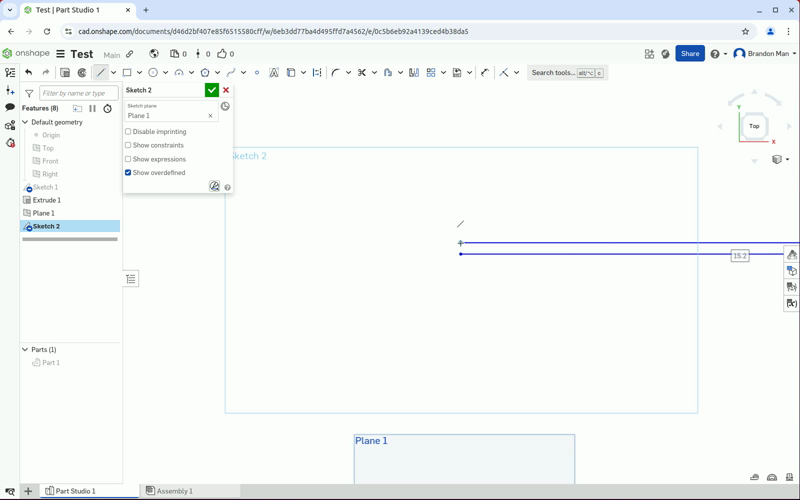
scroll(-6)
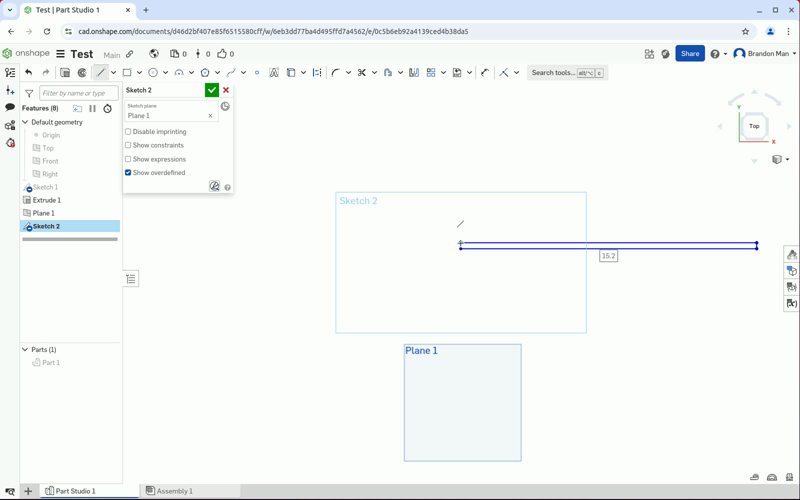
scroll(-6)
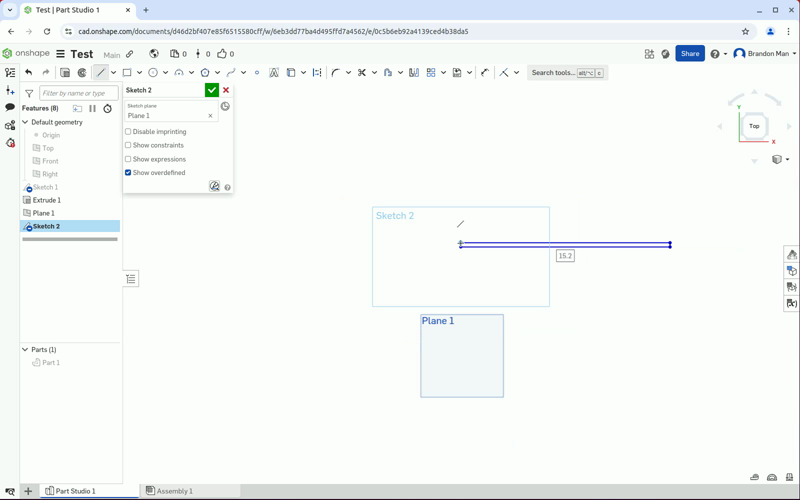
scroll(-6)
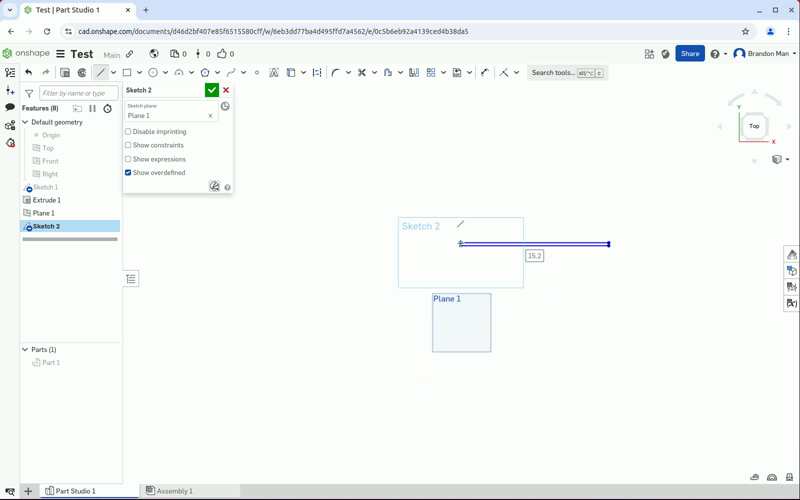
scroll(-6)
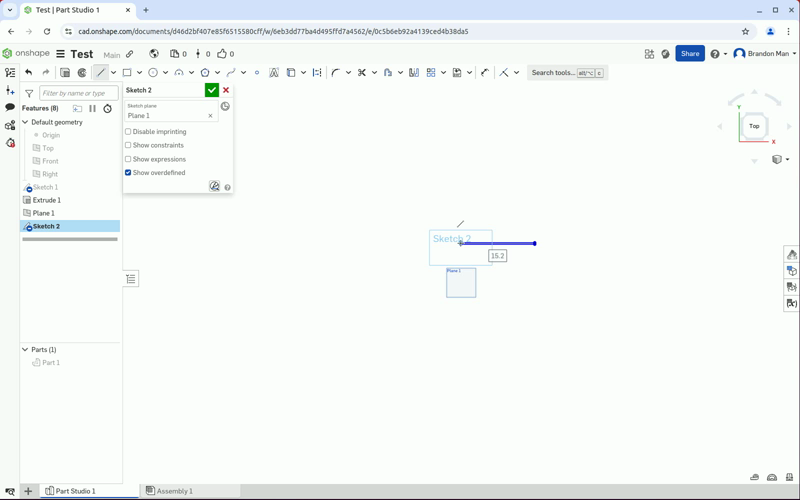
key_up(shift)
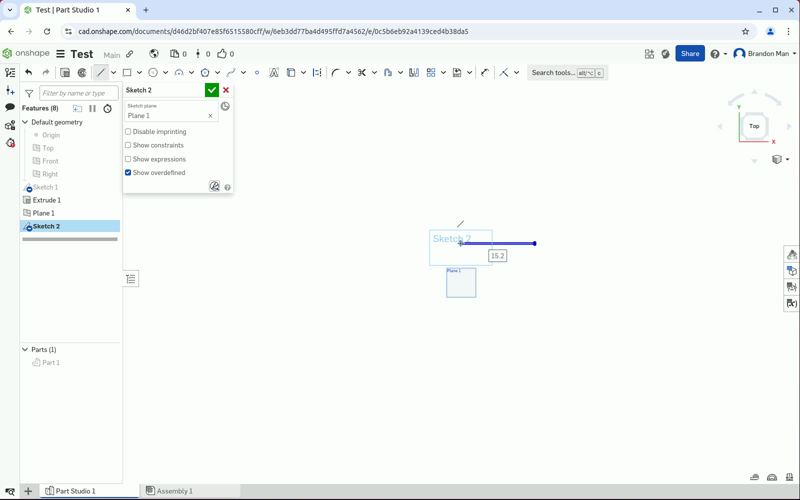
mouse_move(490, 242)
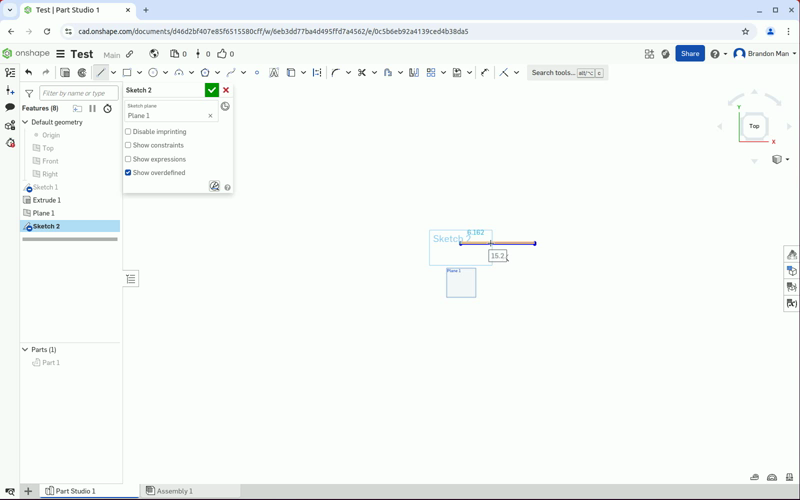
key_down(shift)
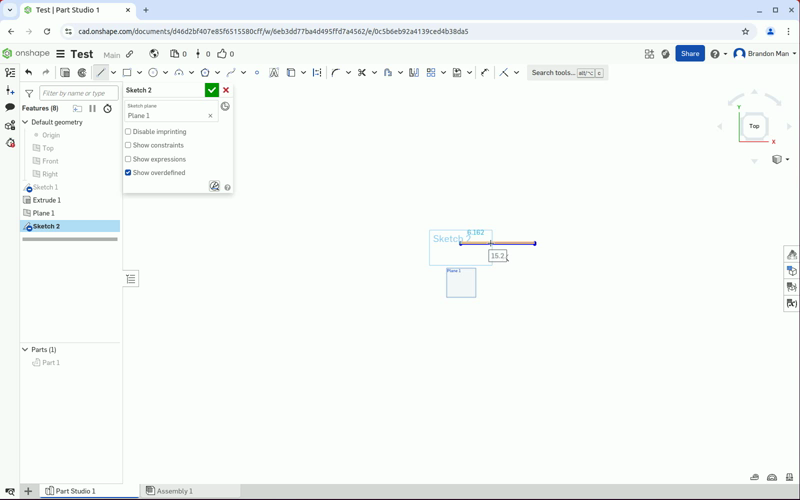
mouse_move(460, 244)
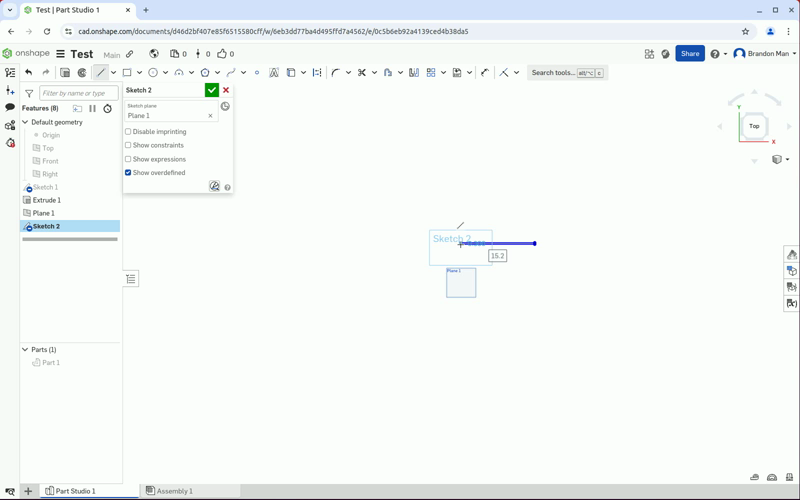
scroll(6)
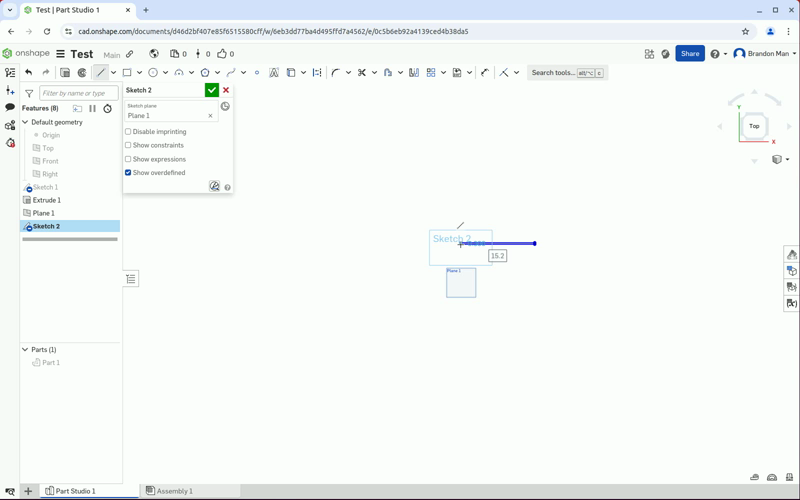
scroll(6)
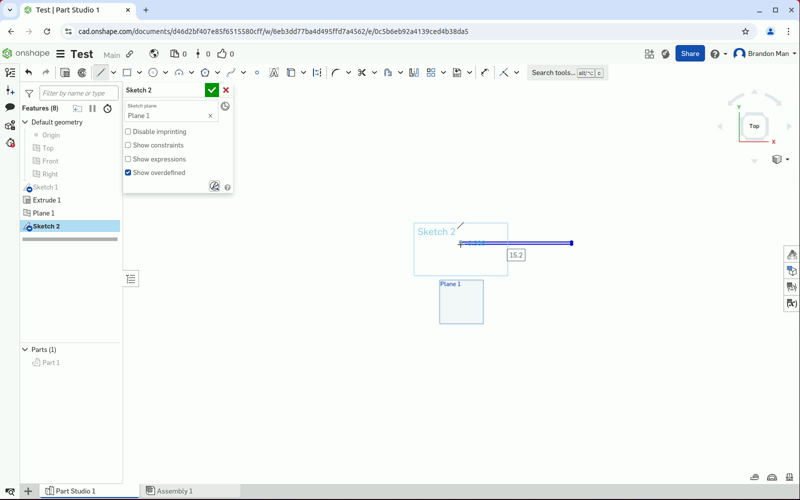
scroll(6)
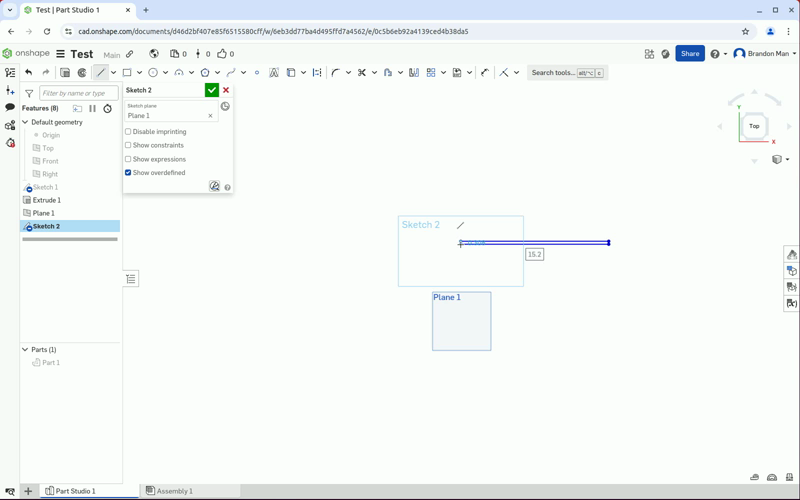
scroll(6)
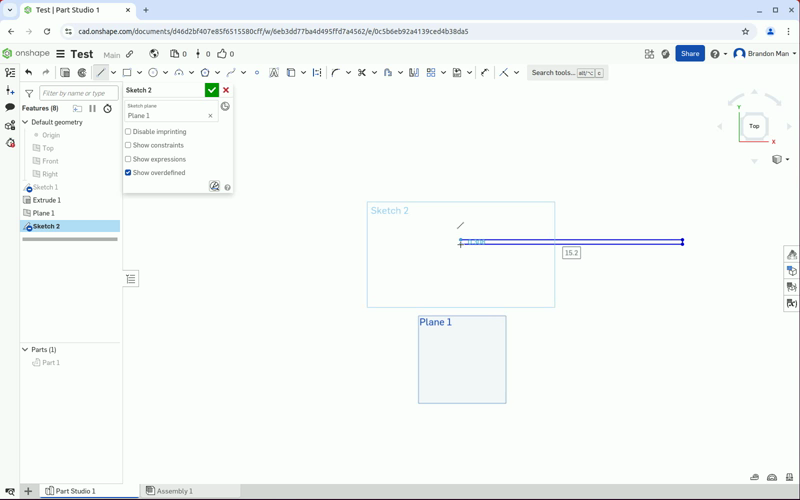
scroll(6)
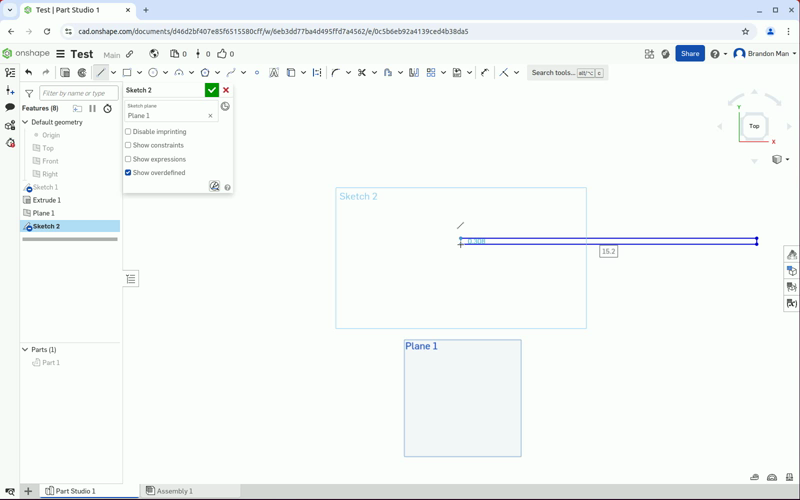
scroll(6)
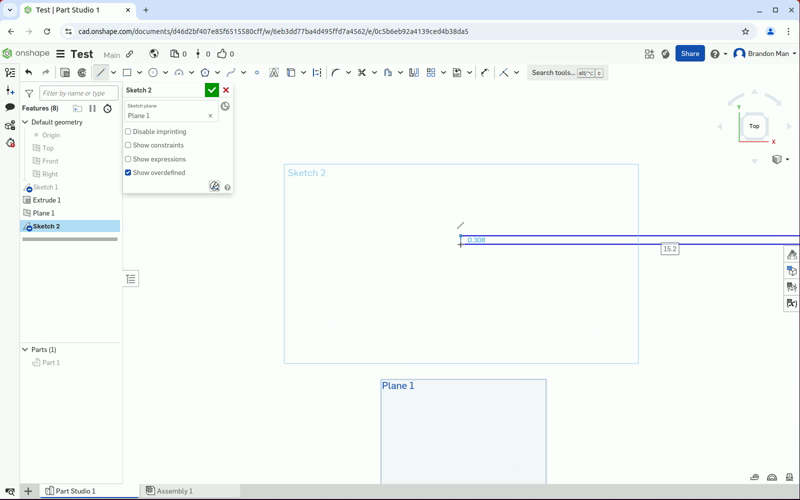
scroll(6)
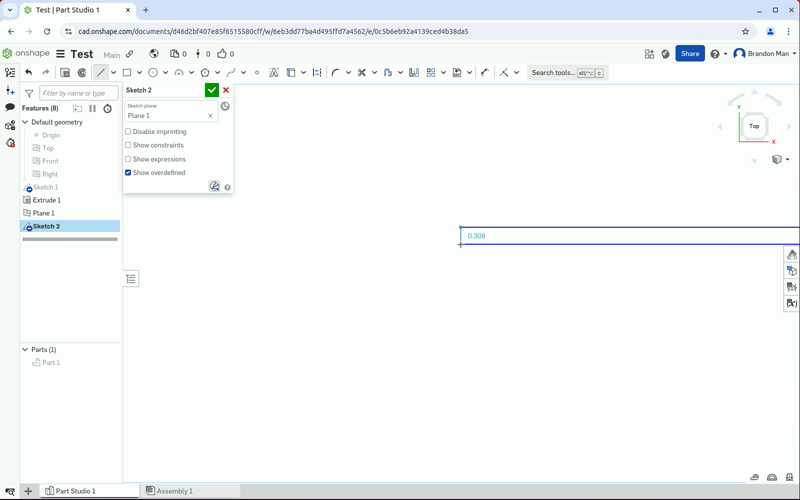
key_up(shift)
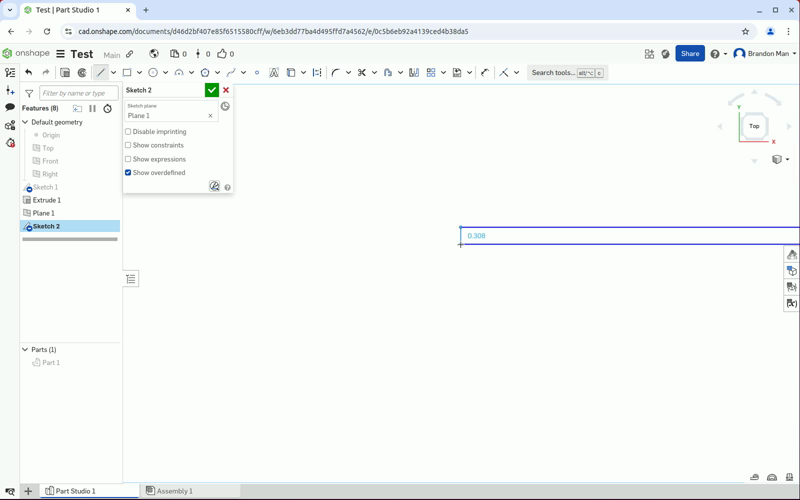
click(460, 244)
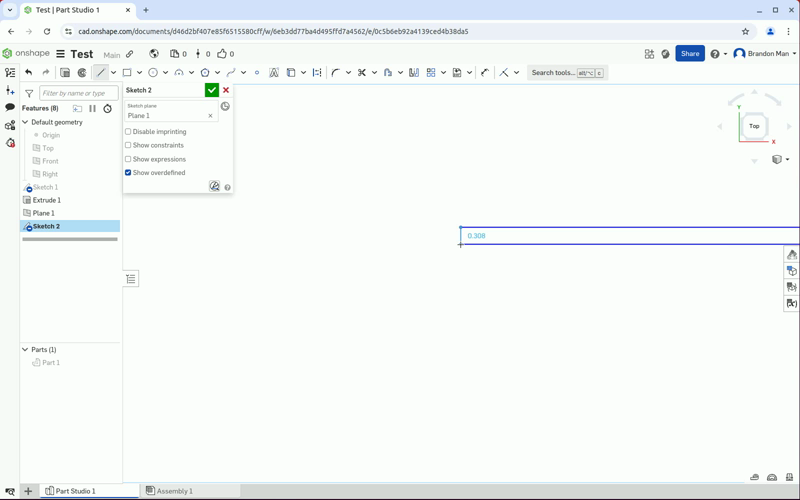
scroll(-6)
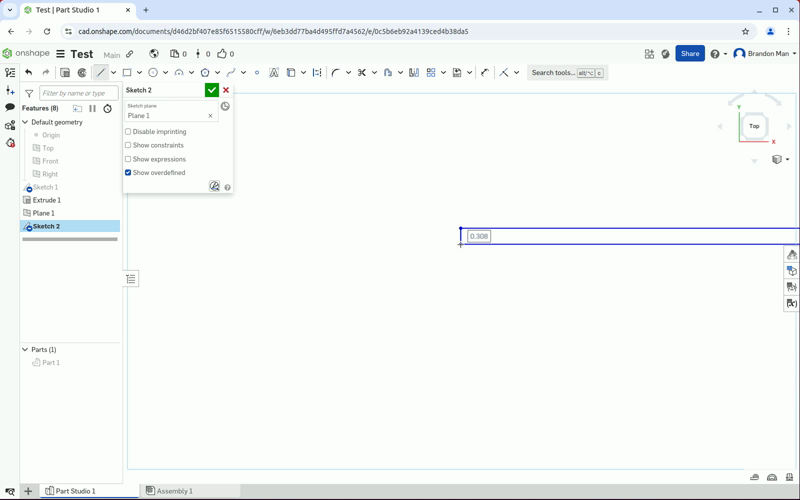
scroll(-6)
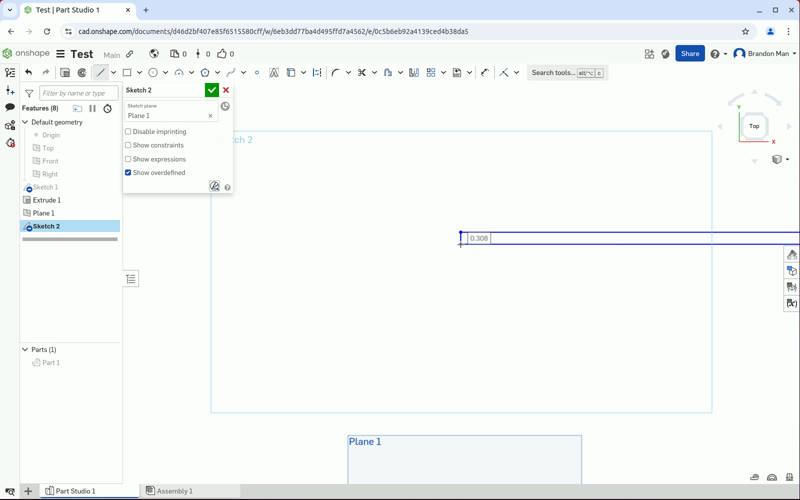
scroll(-6)
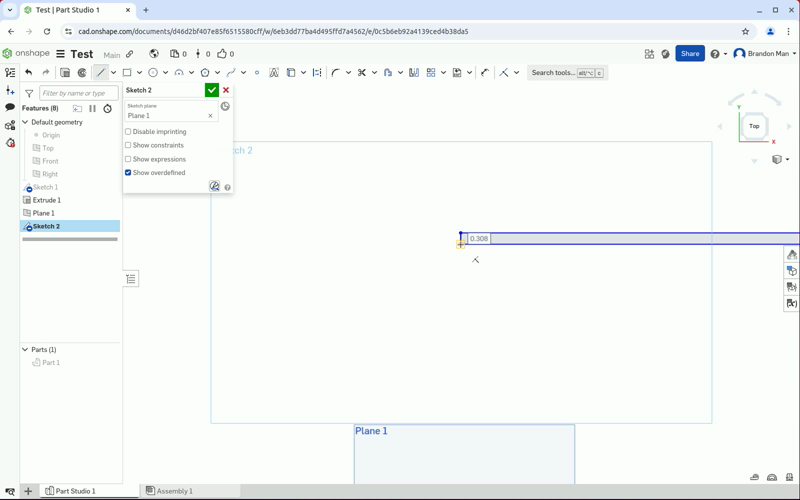
scroll(-6)
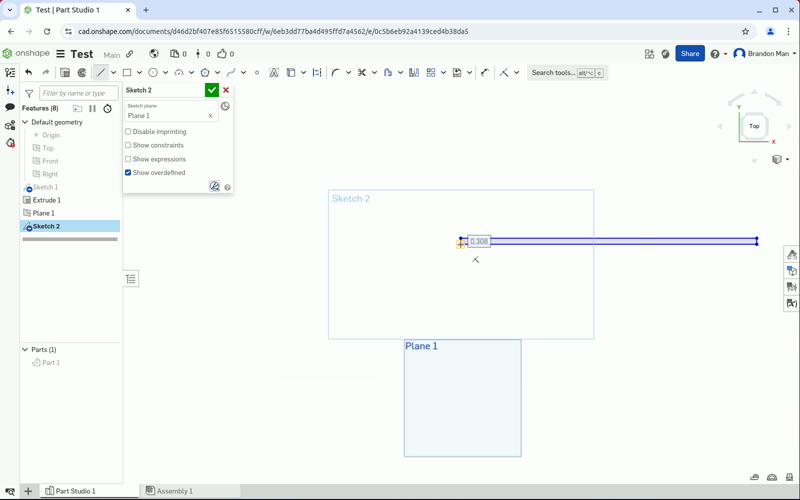
scroll(-6)
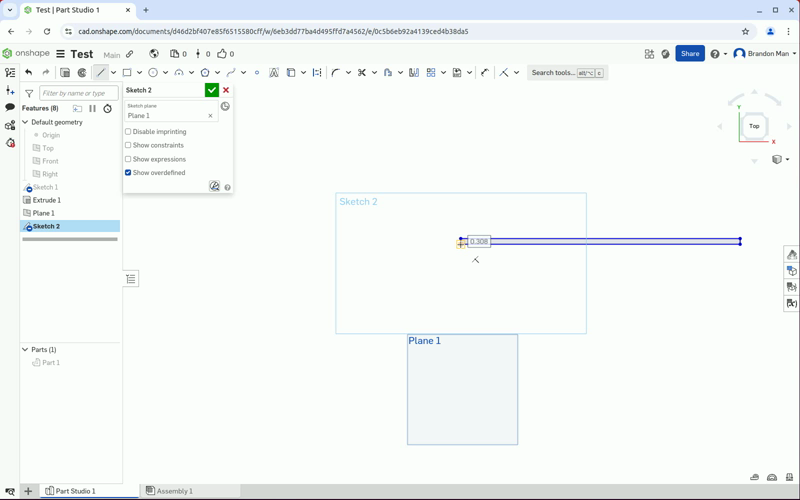
scroll(-6)
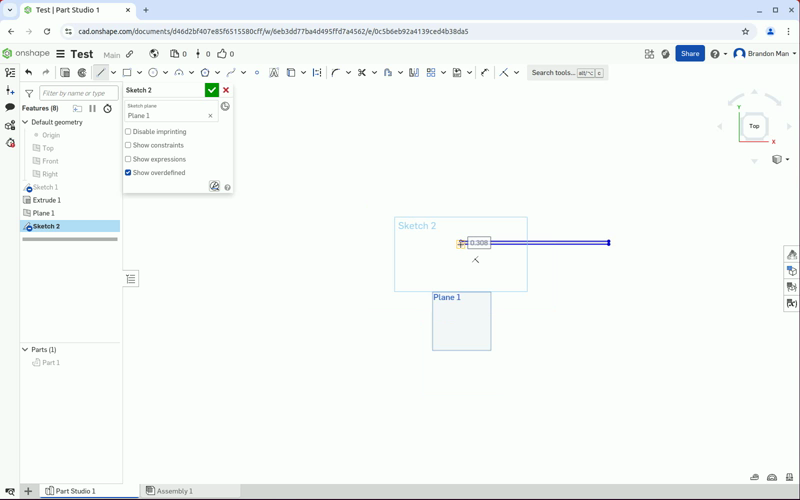
scroll(-6)
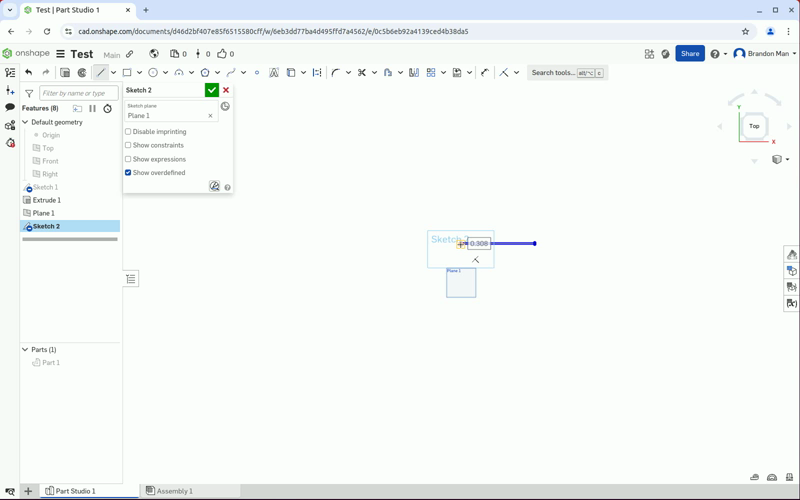
key(esc)
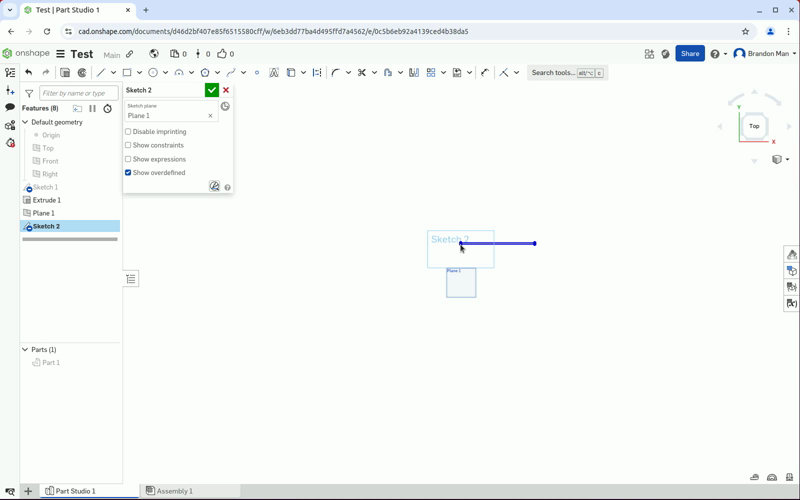
mouse_move(471, 243)
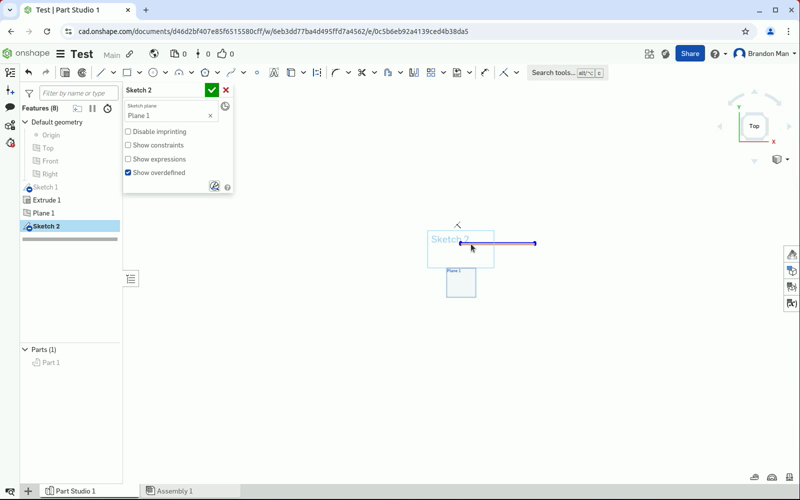
scroll(6)
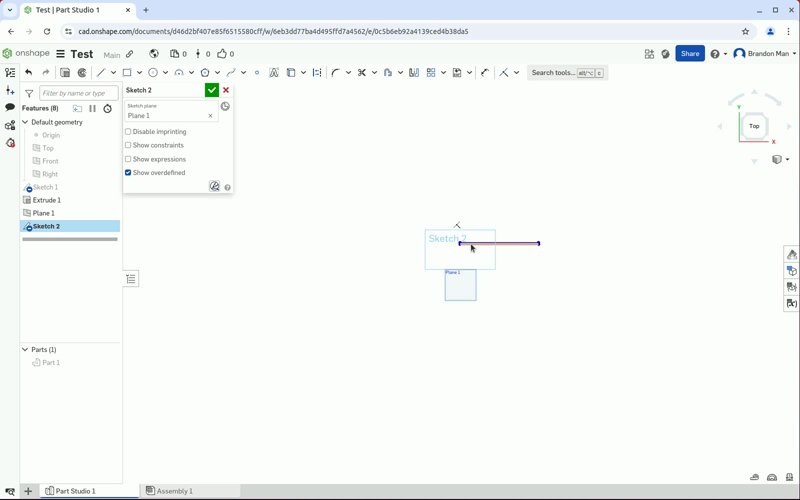
scroll(6)
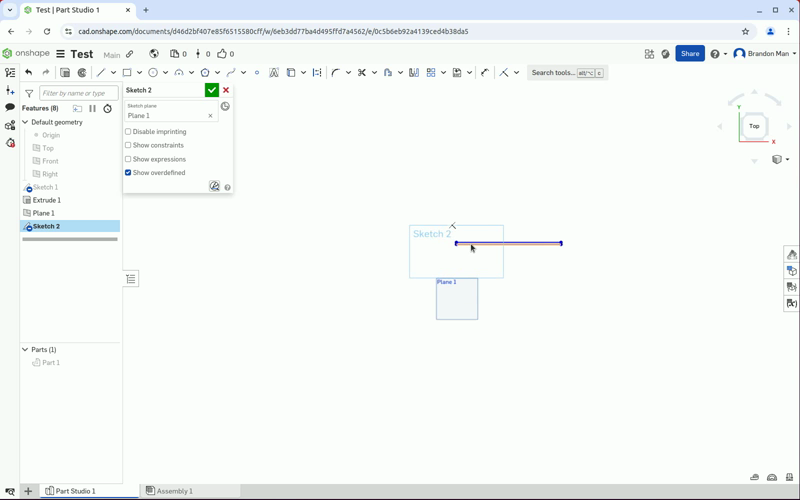
scroll(6)
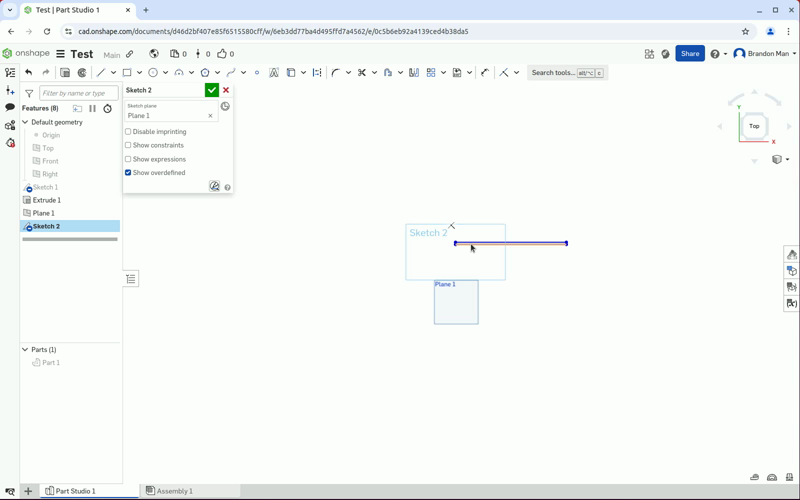
scroll(6)
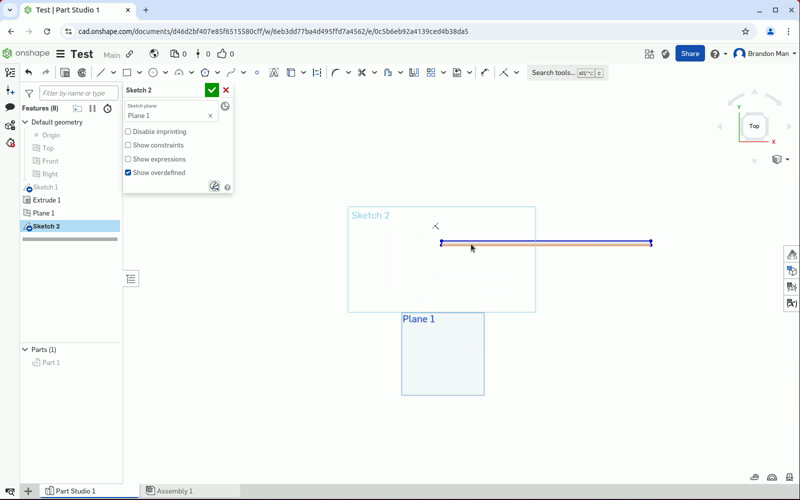
scroll(6)
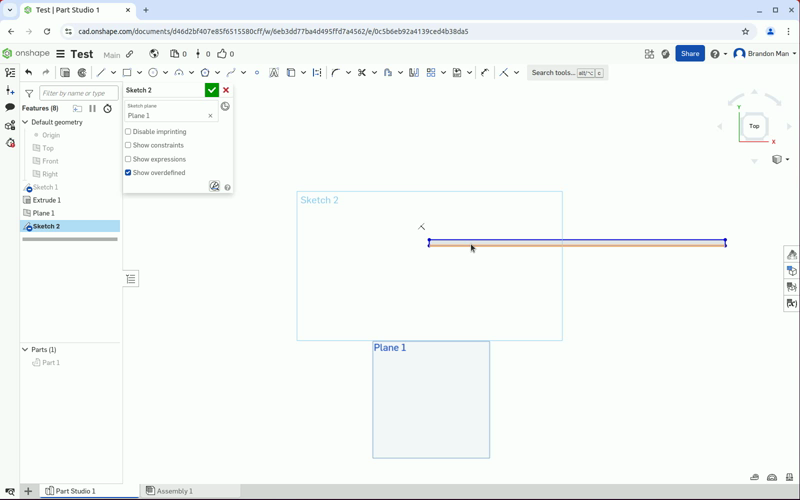
scroll(6)
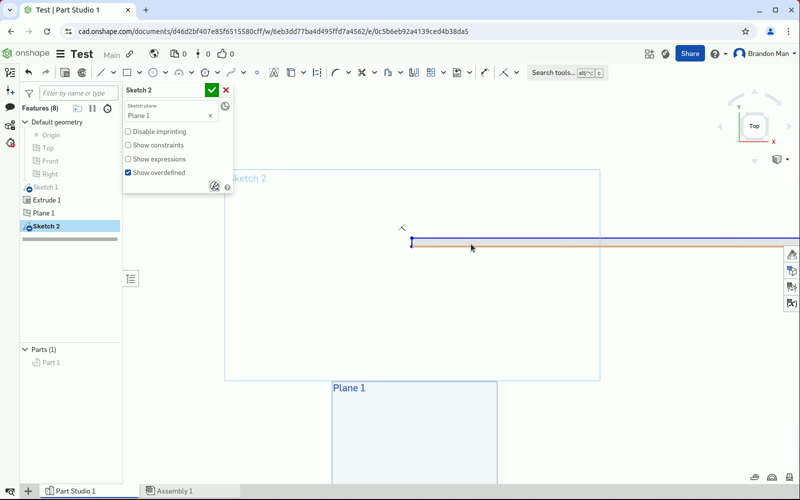
scroll(6)
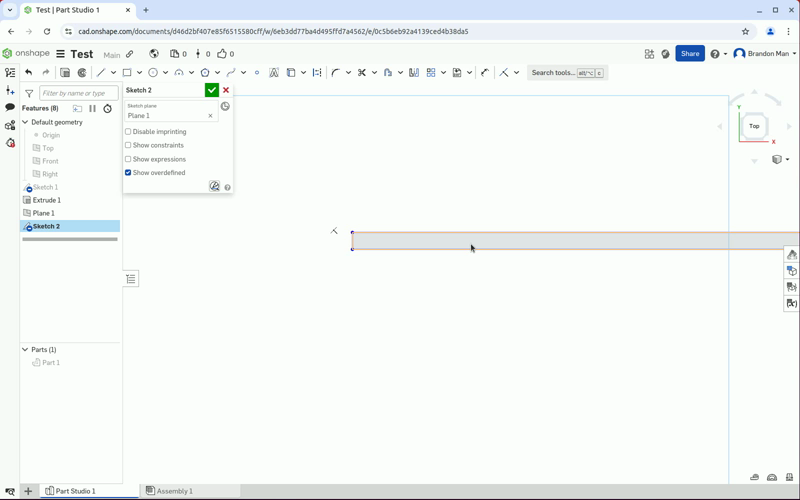
click(471, 243)
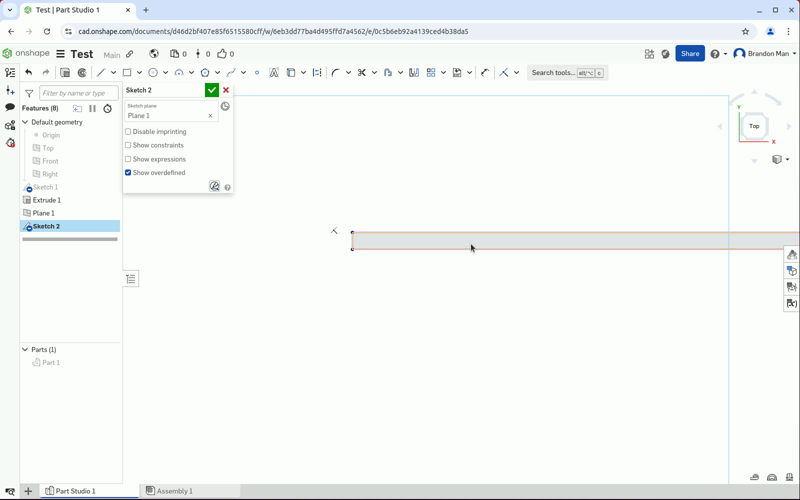
scroll(-6)
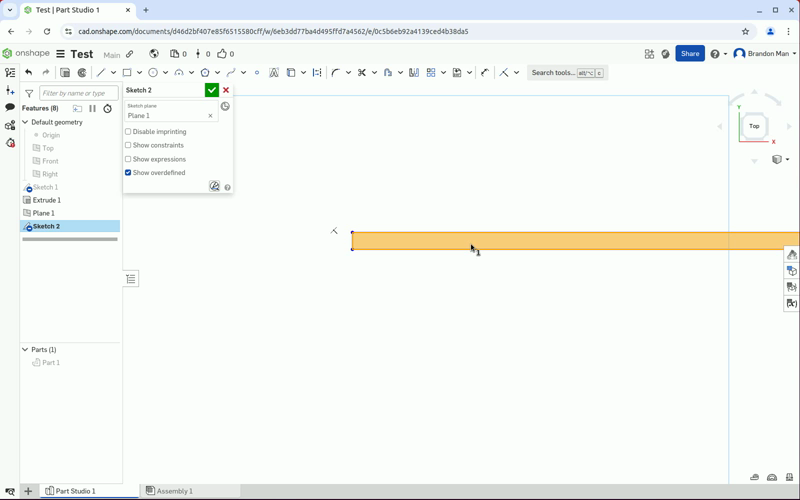
scroll(-6)
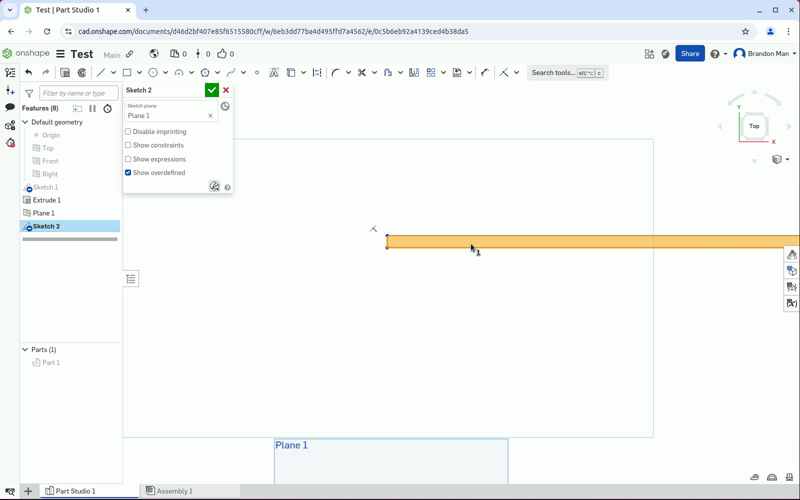
scroll(-6)
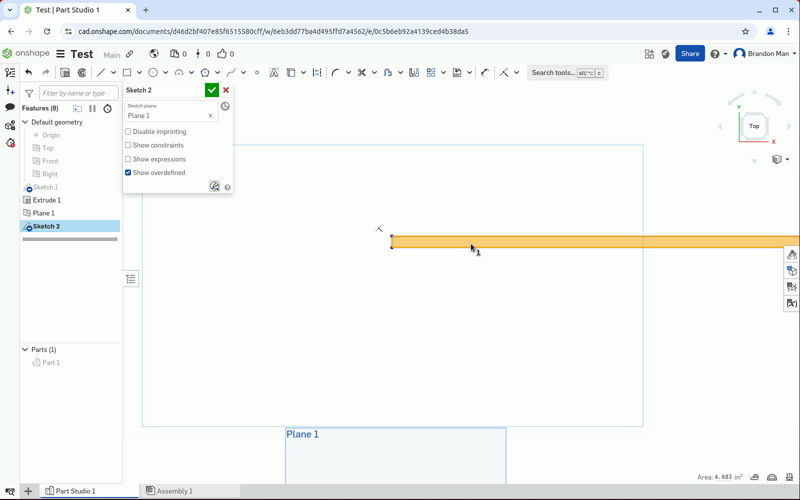
scroll(-6)
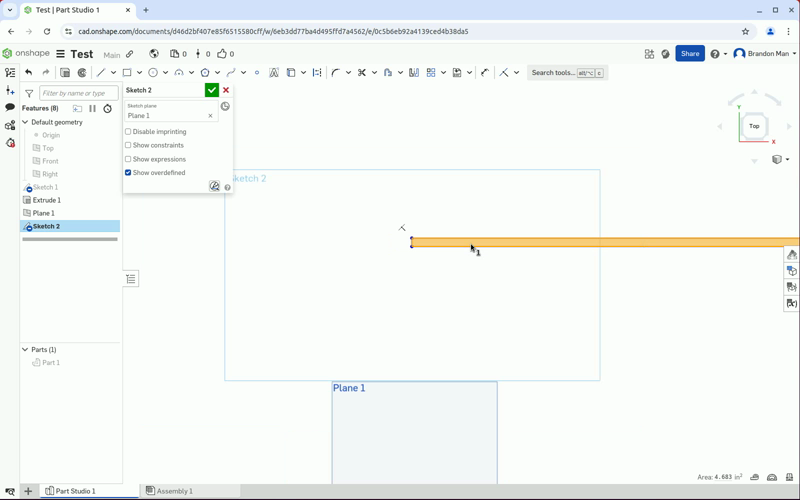
scroll(-6)
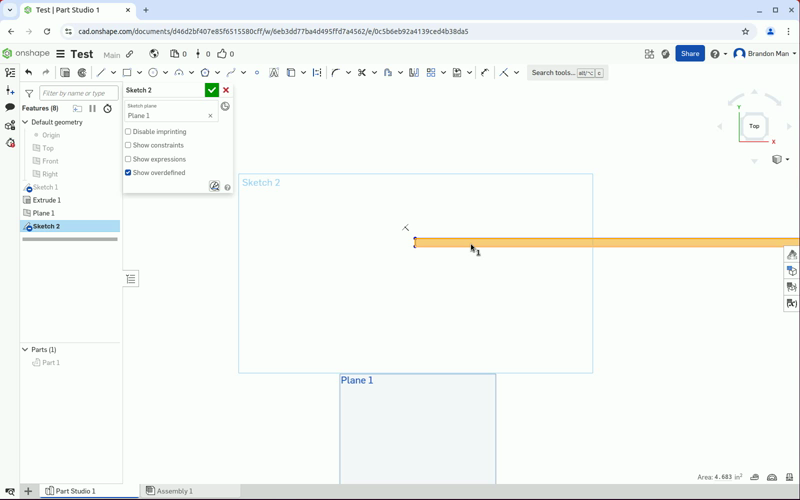
scroll(-6)
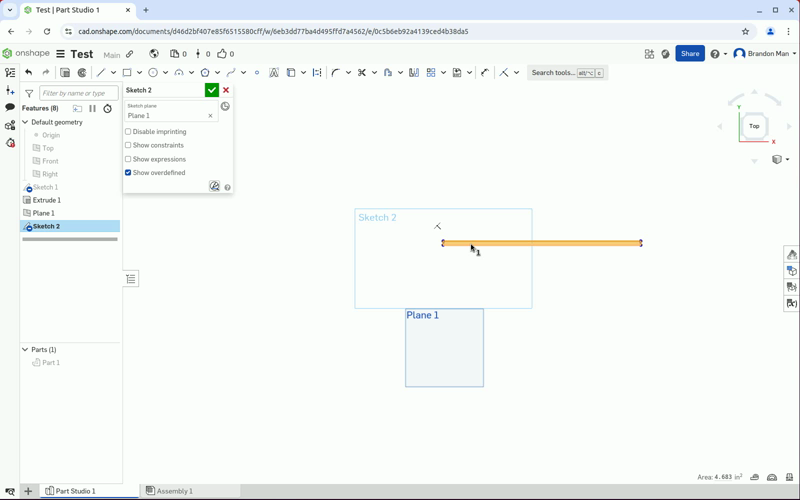
scroll(-6)
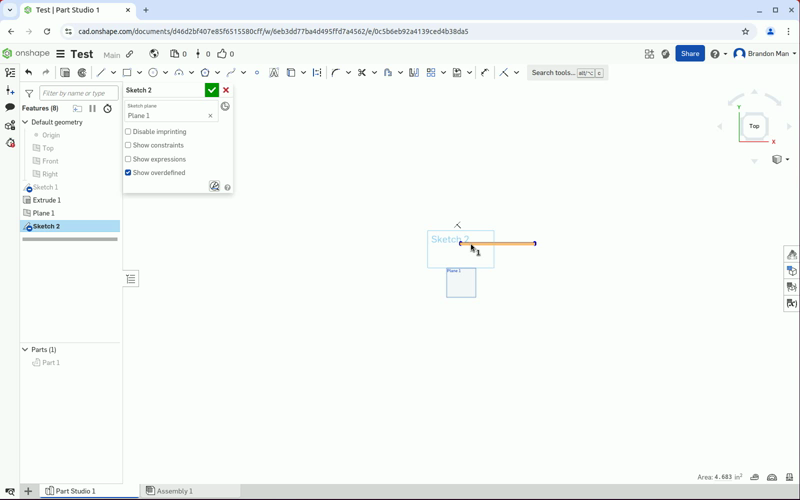
mouse_move(73, 352)
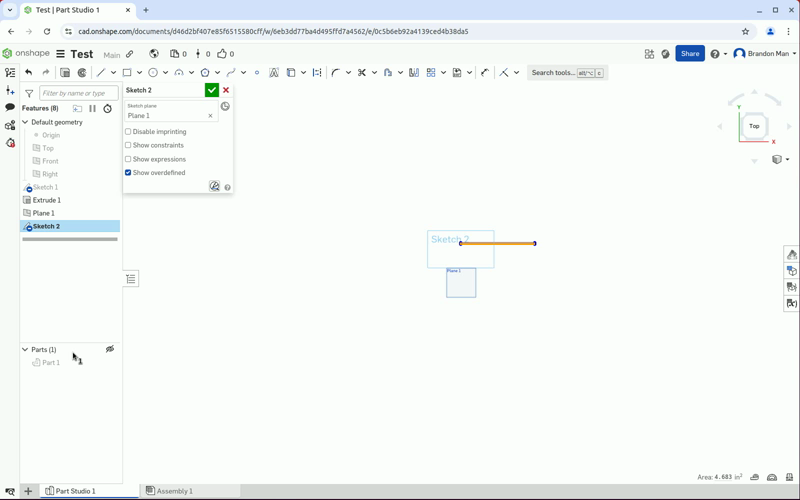
key(shift+y)
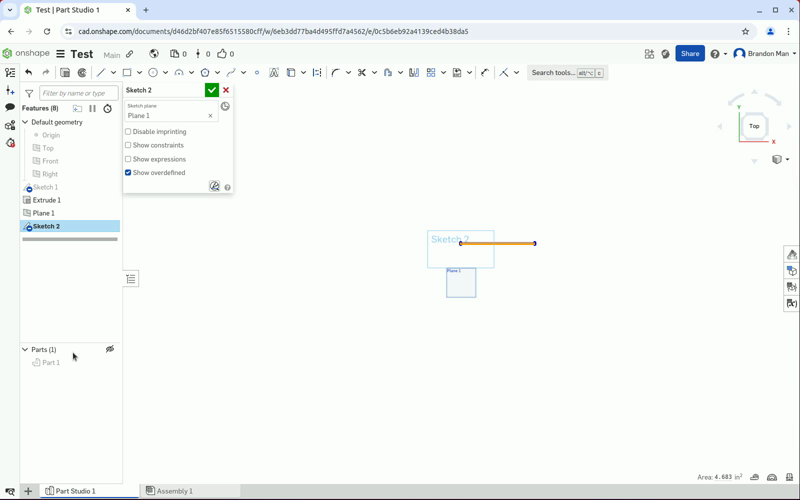
key(shift+e)
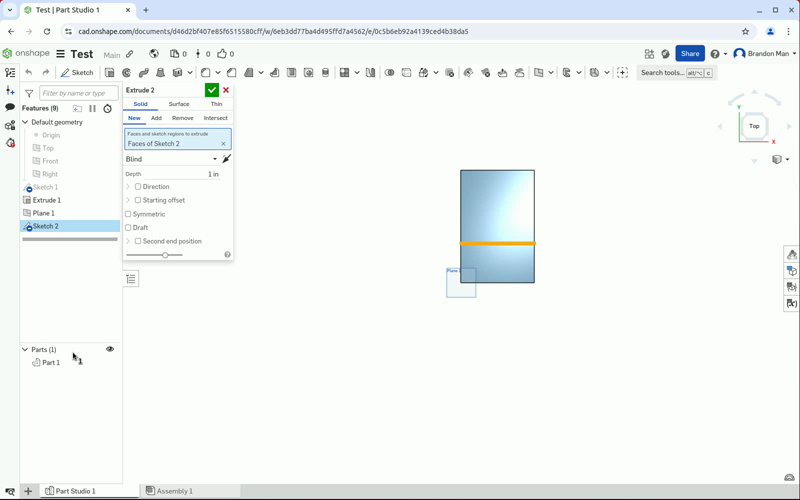
mouse_move(143, 106)
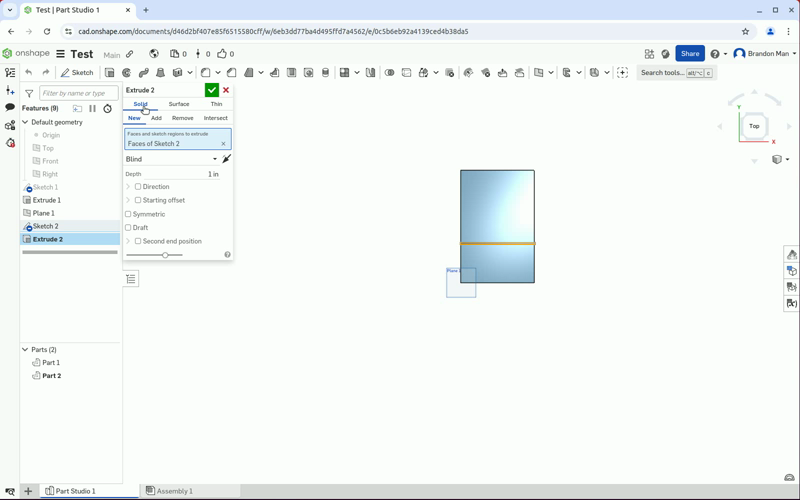
click(143, 106)
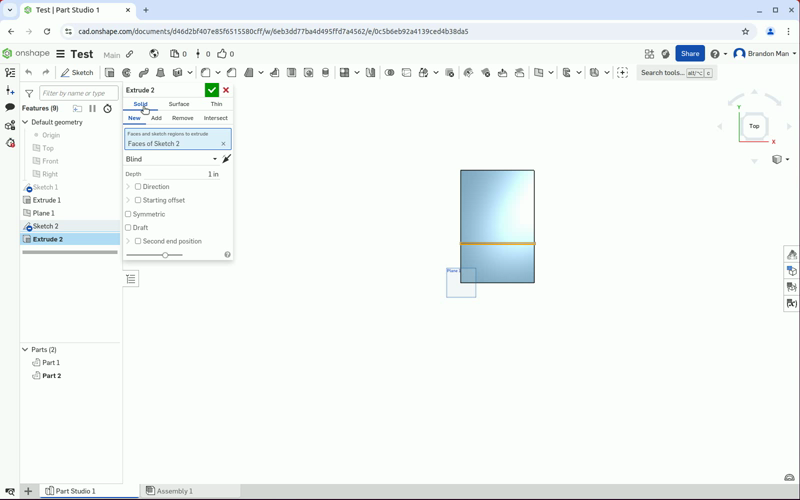
mouse_move(186, 120)
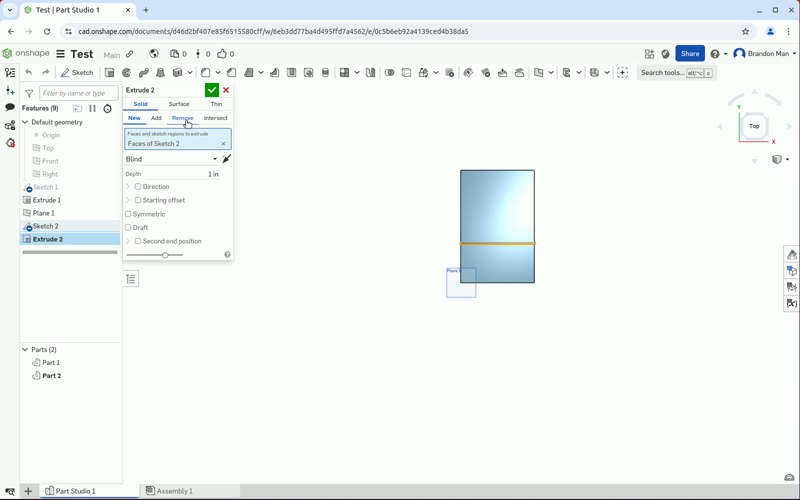
click(186, 120)
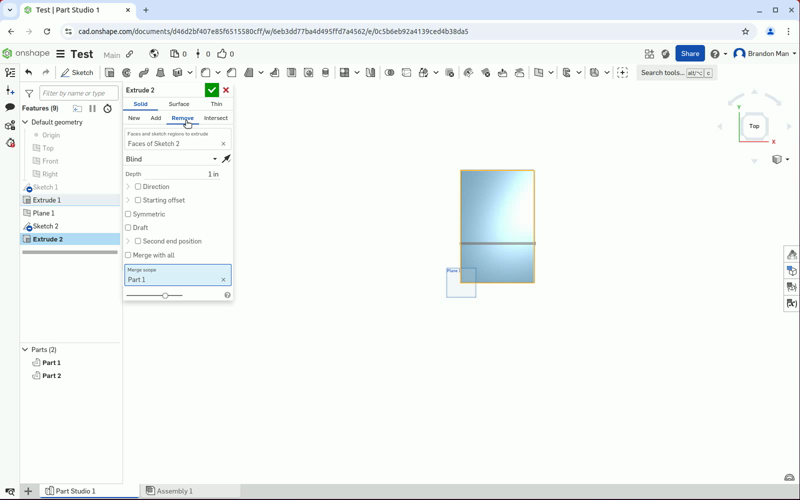
key(tab, 4)
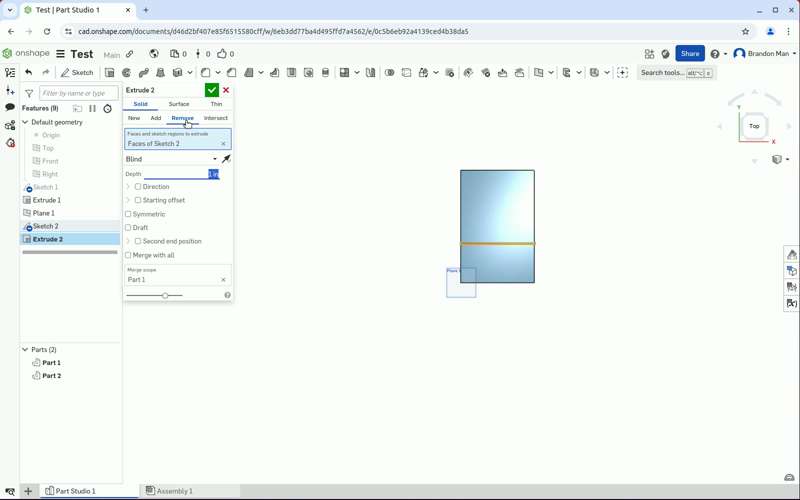
text(0.241)
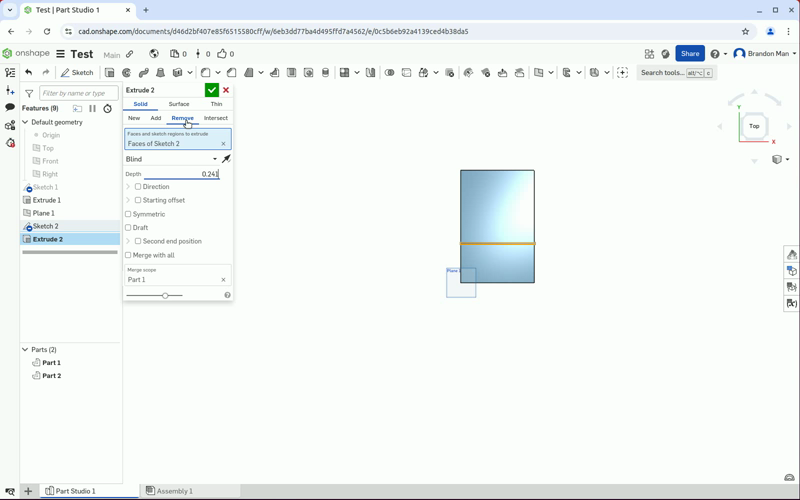
key(tab, 6)
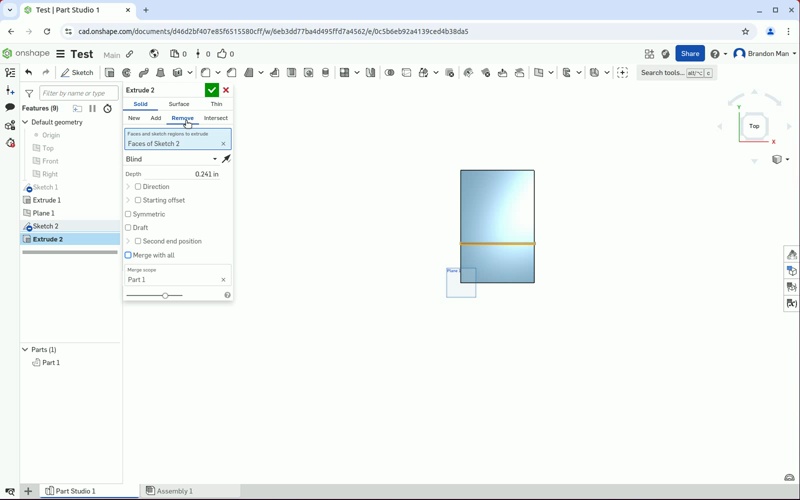
key(space)
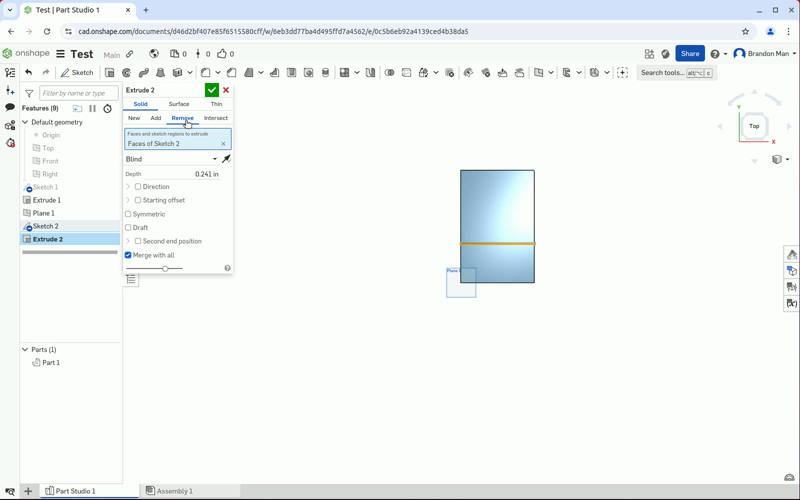
key(enter)
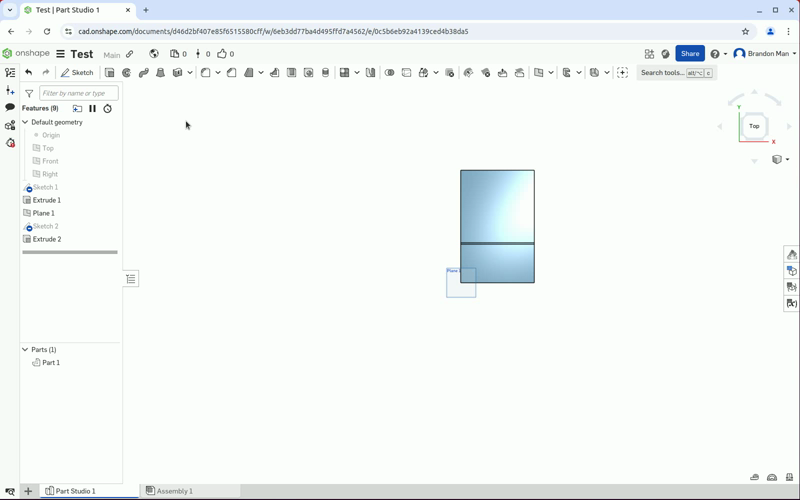
key(shift+h)
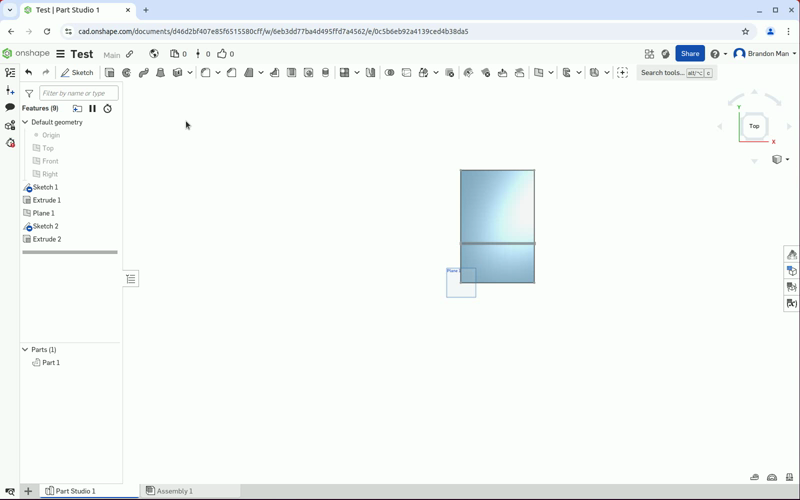
key(shift+h)
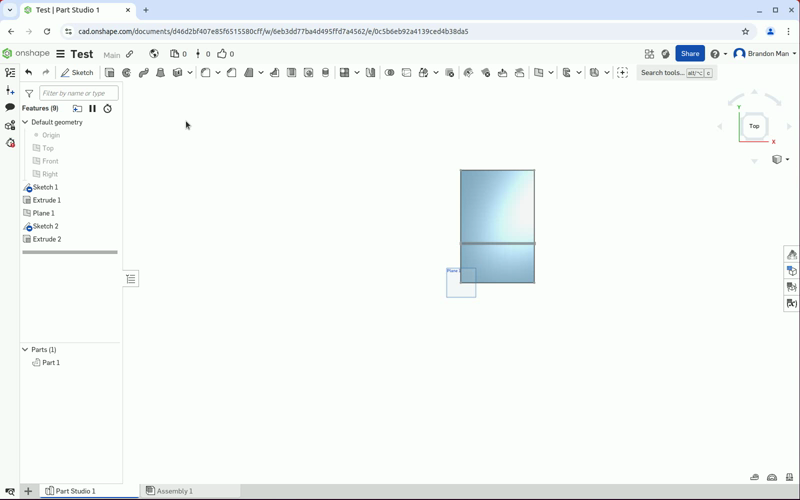
key(shift+7)
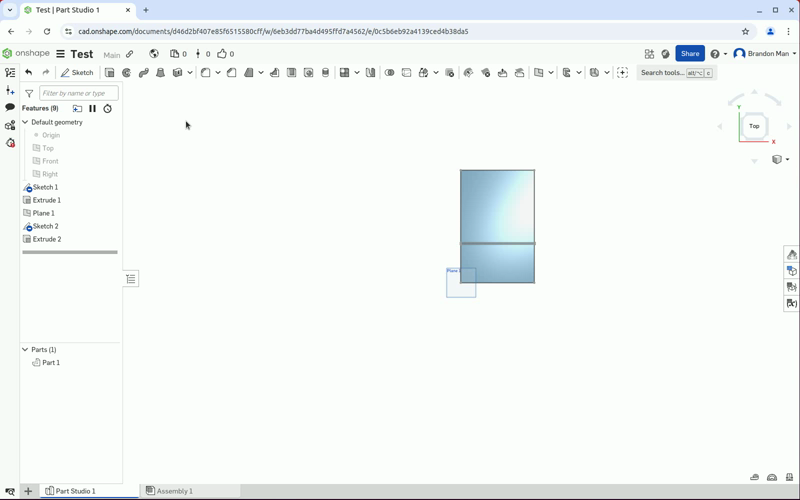
key(up, 3)
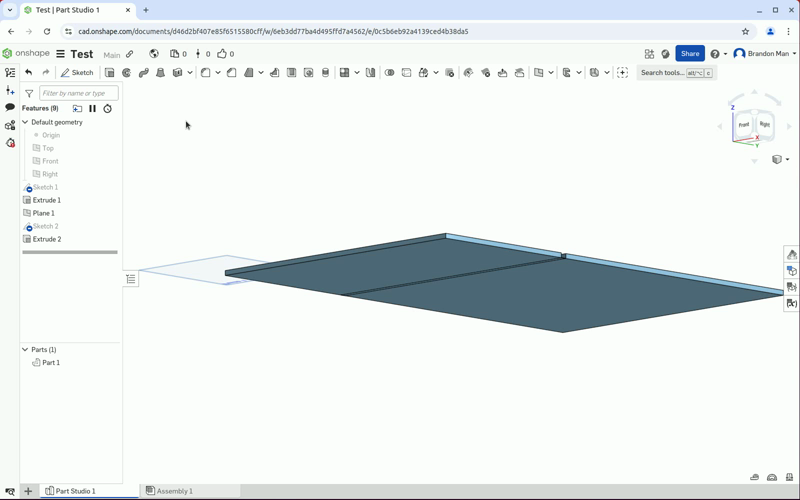
key(left, 3)
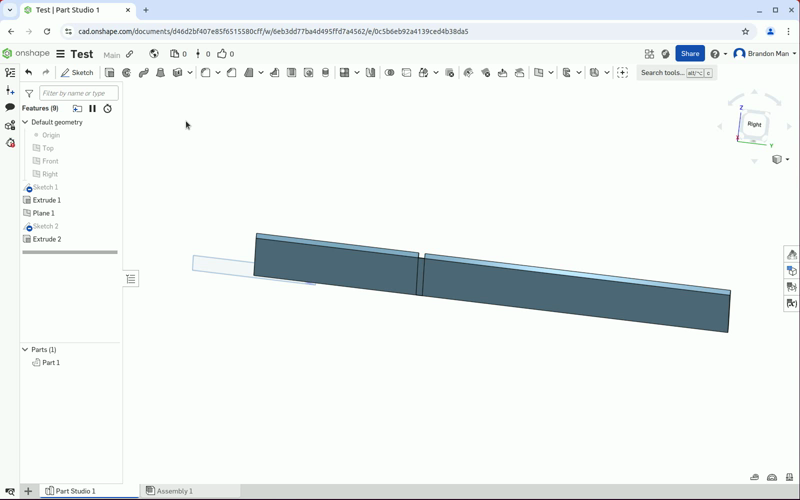
key(right, 3)
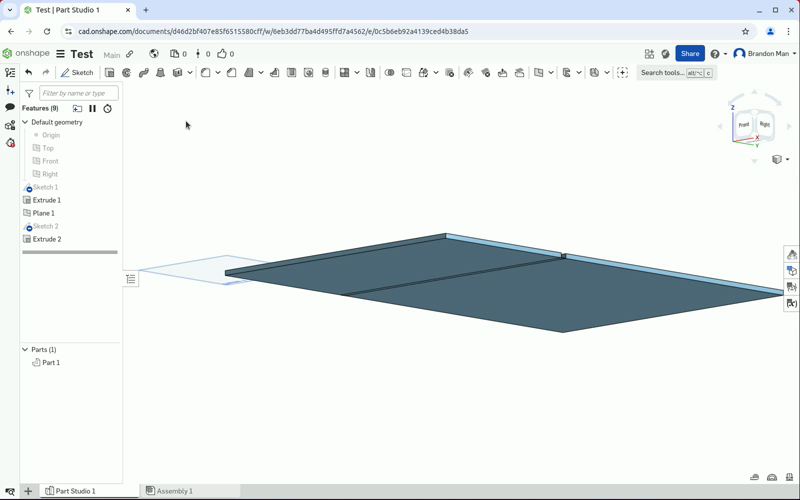
key(down, 3)
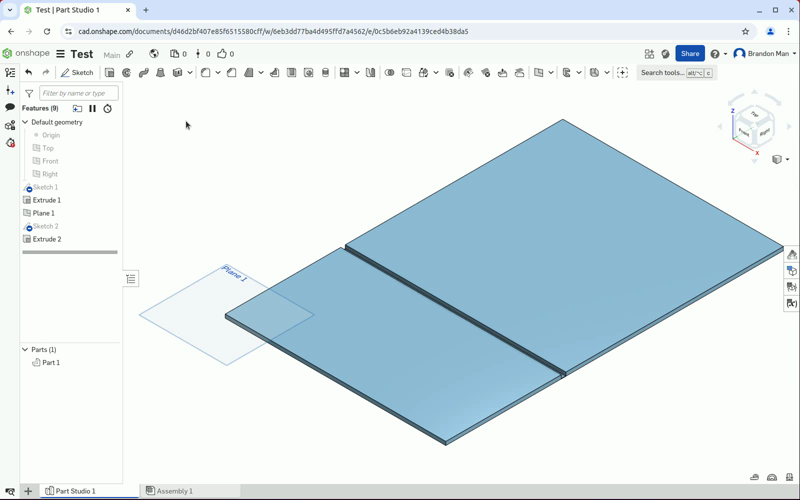
mouse_move(73, 189)
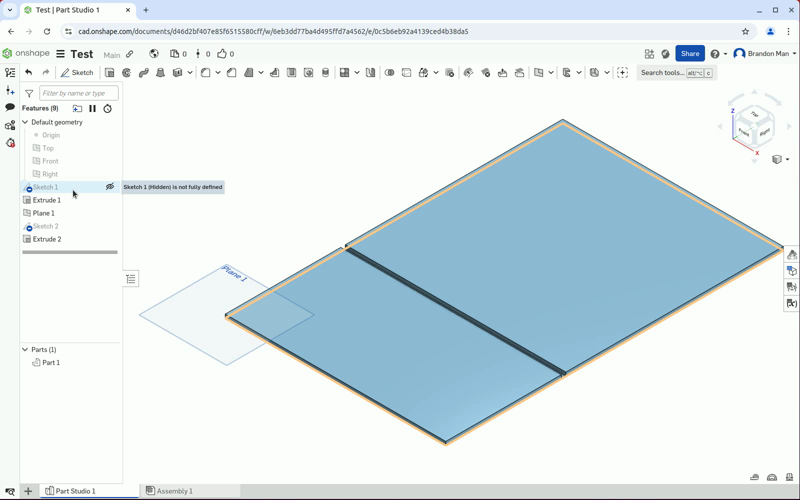
click(73, 189)